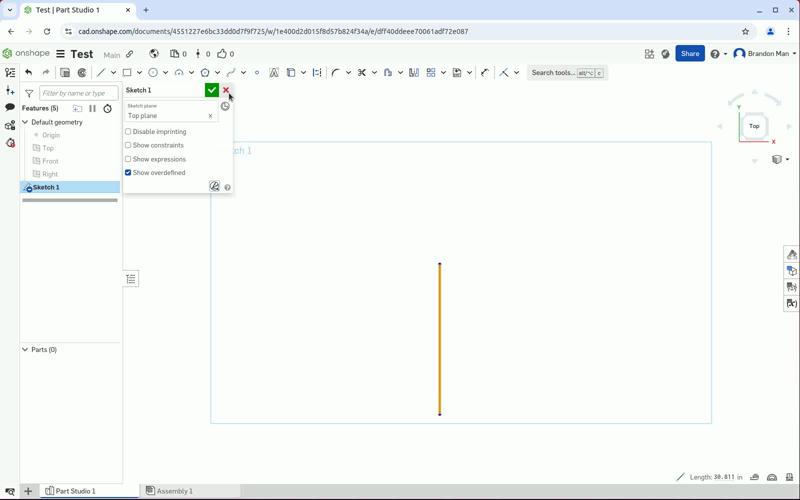
key(shift+h)
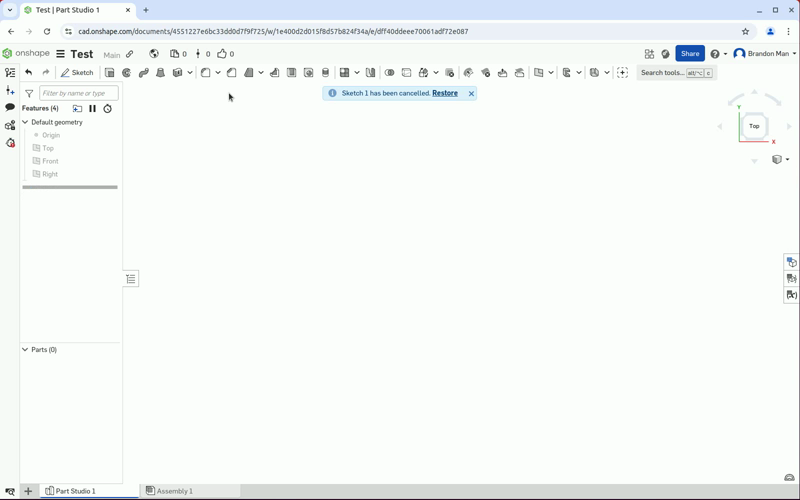
mouse_move(73, 352)
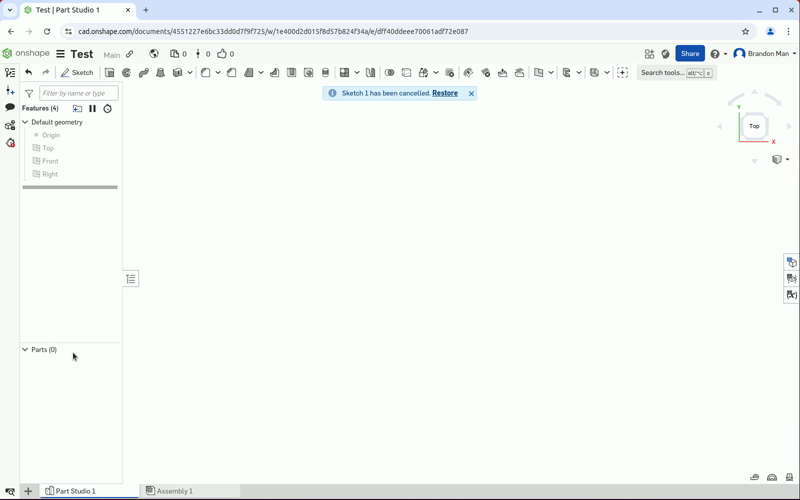
key(y)
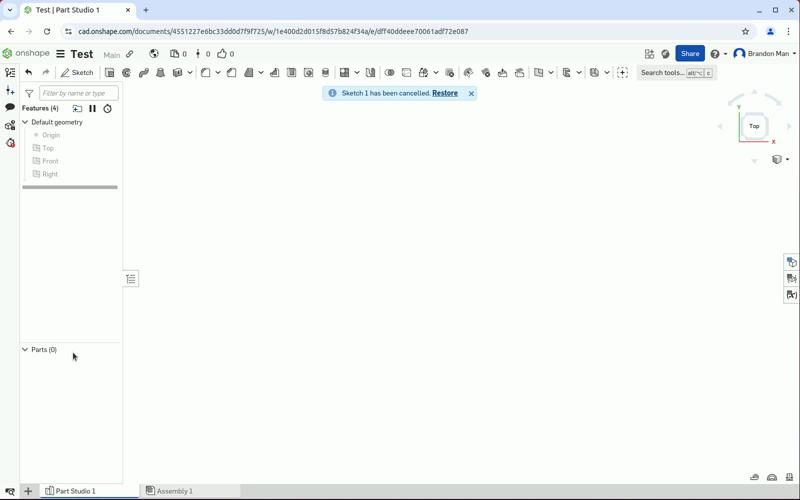
key(shift+p)
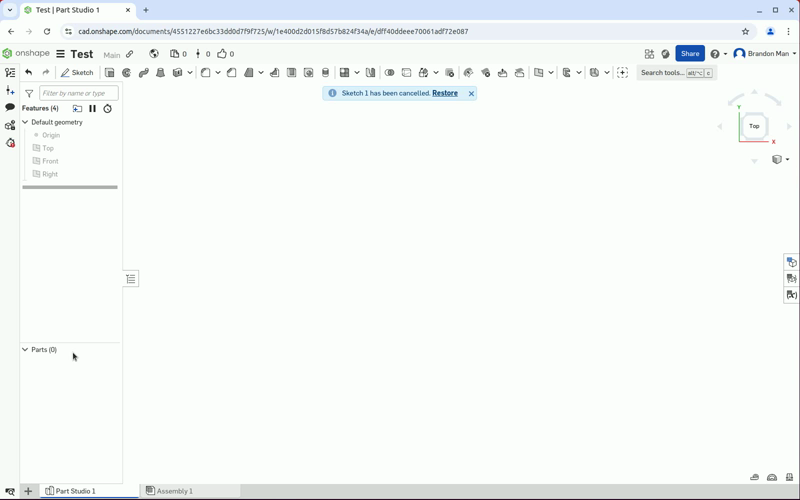
key(space)
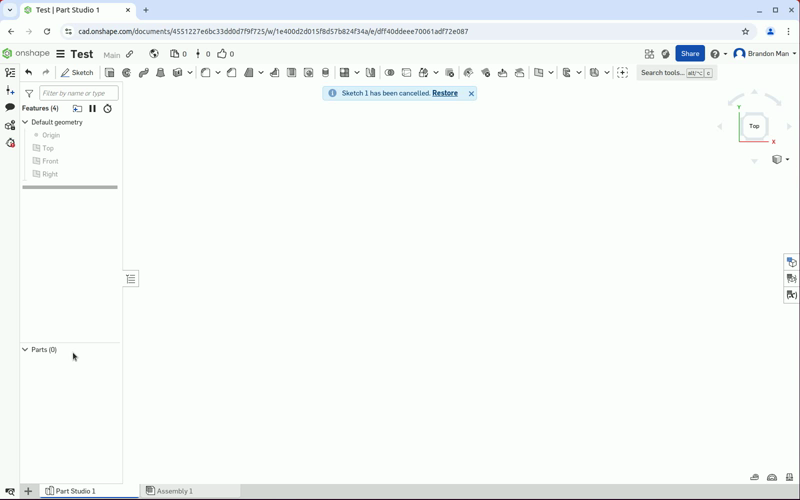
key_down(shift)
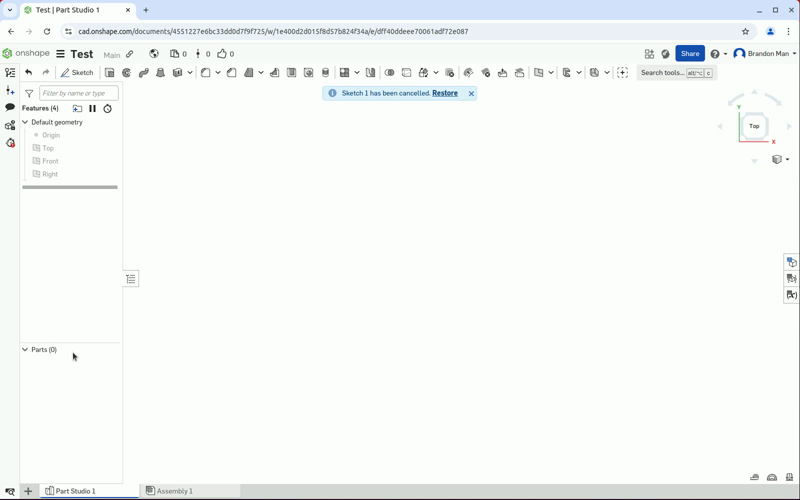
key(up)
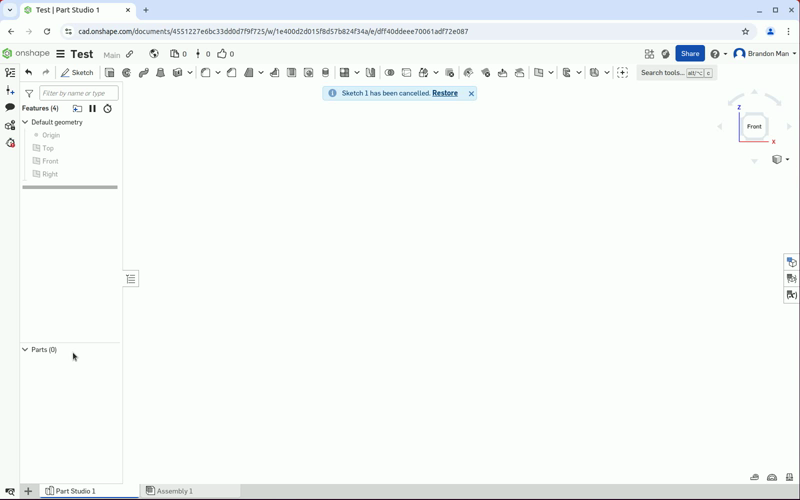
key_up(shift)
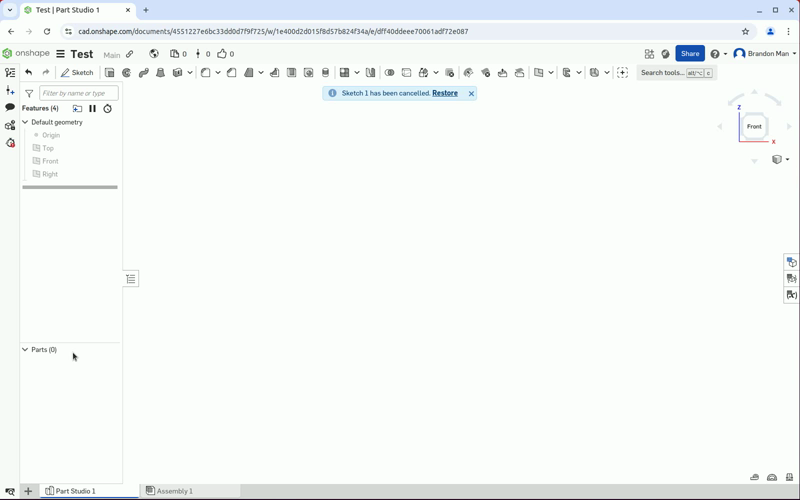
key(space)
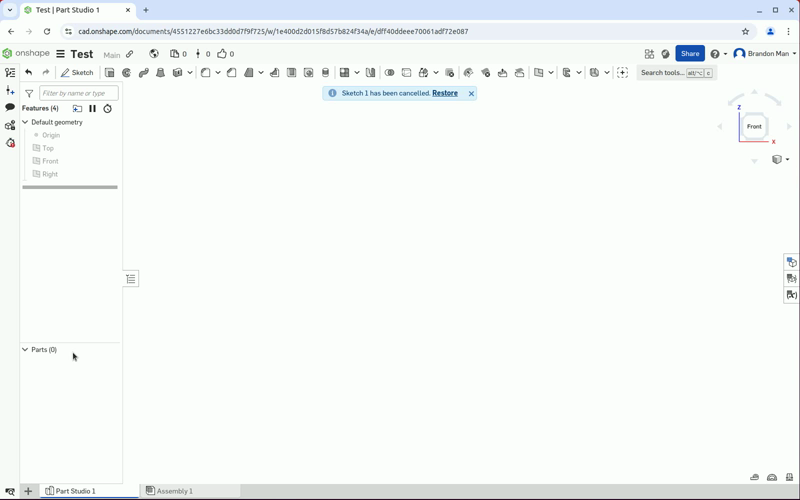
key_down(shift)
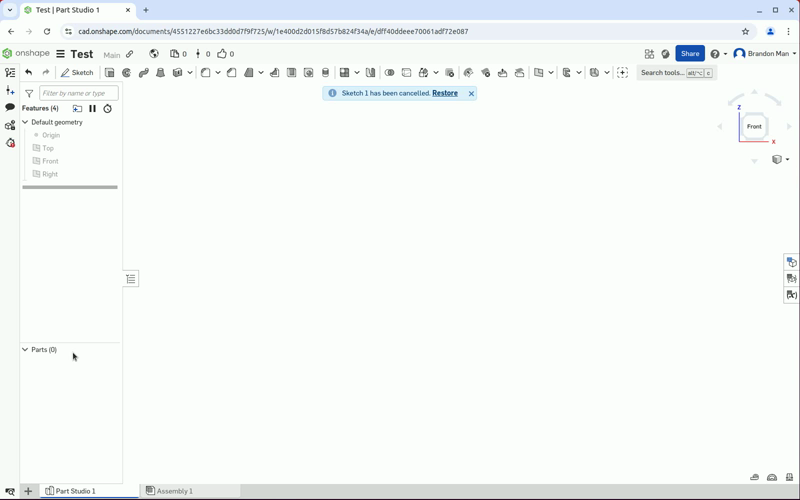
key(left)
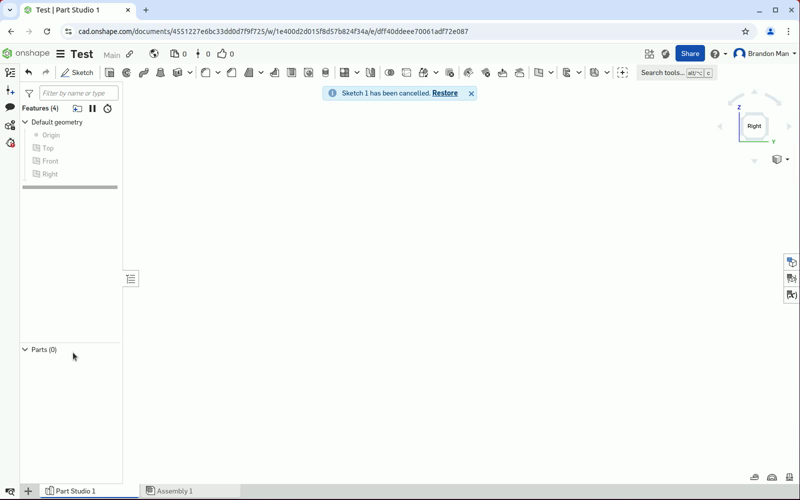
key_up(shift)
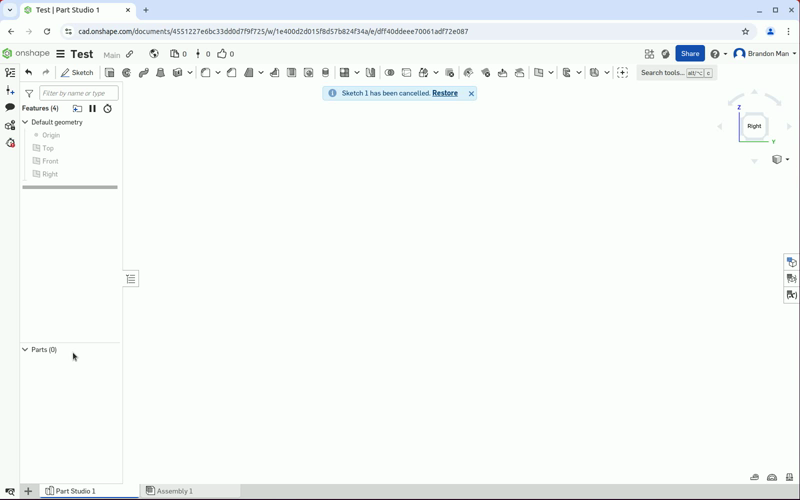
mouse_move(73, 352)
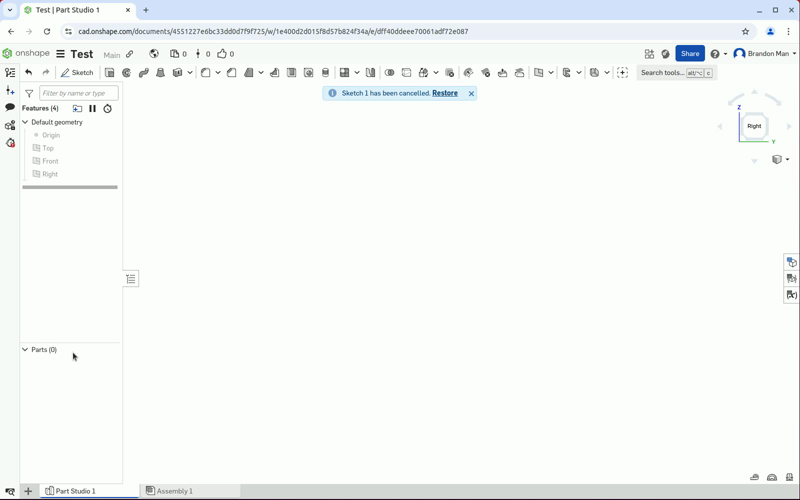
key(shift+y)
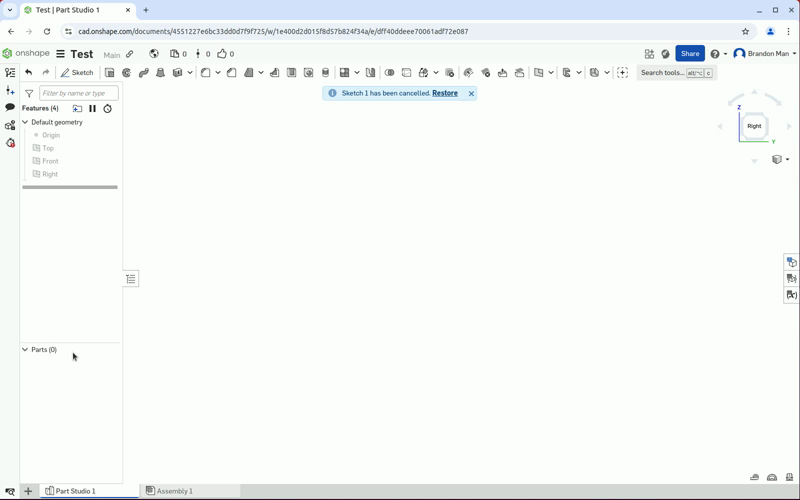
key(shift+s)
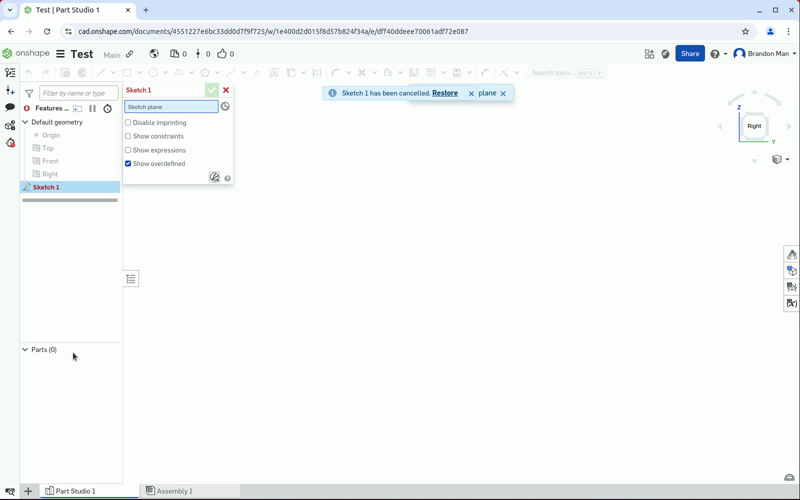
mouse_move(73, 176)
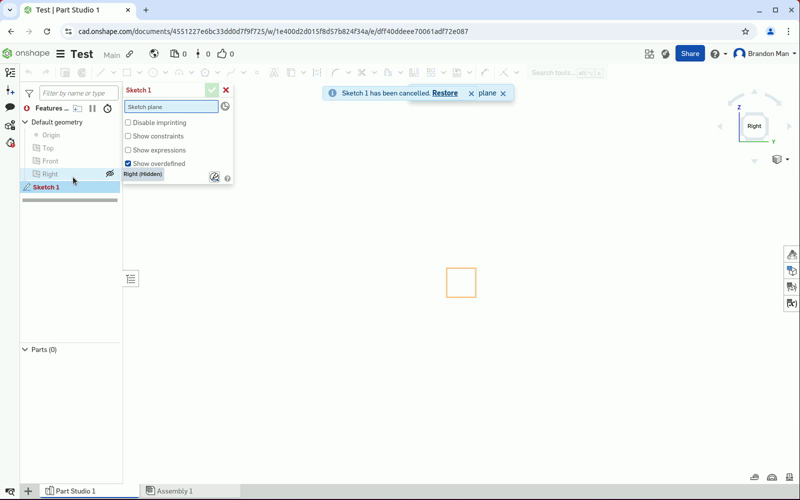
click(73, 176)
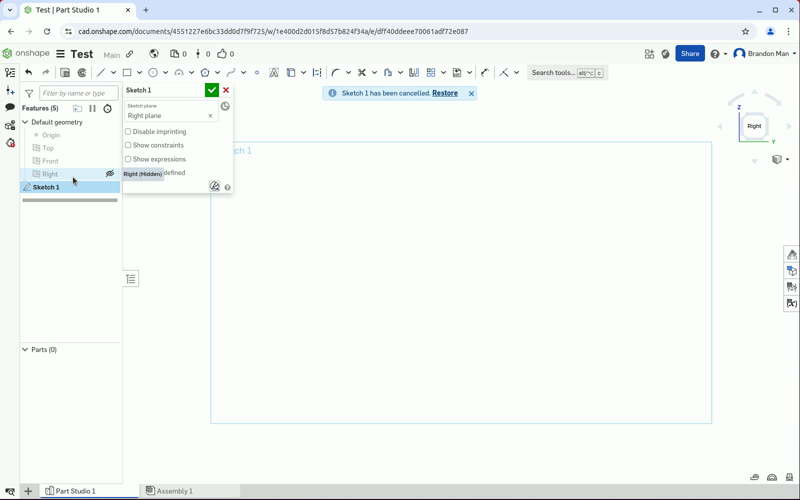
mouse_move(73, 352)
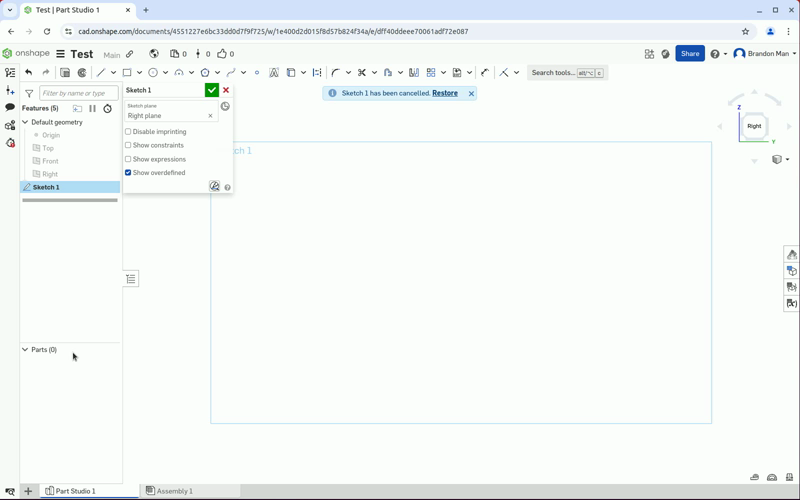
key(y)
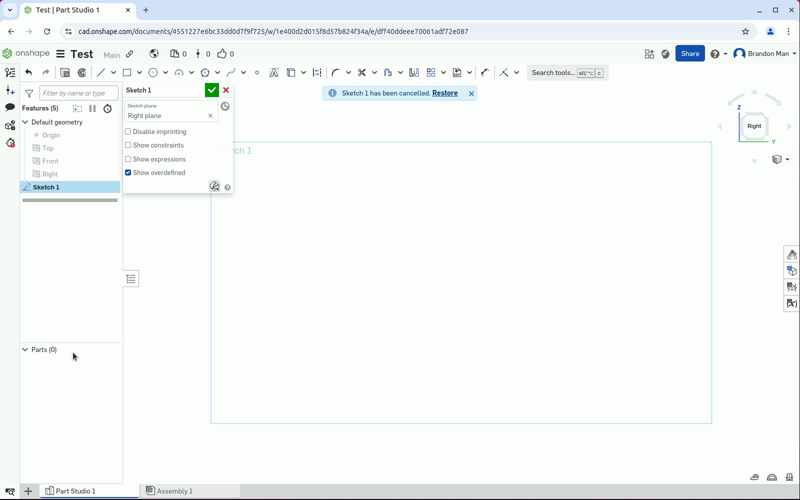
key(l)
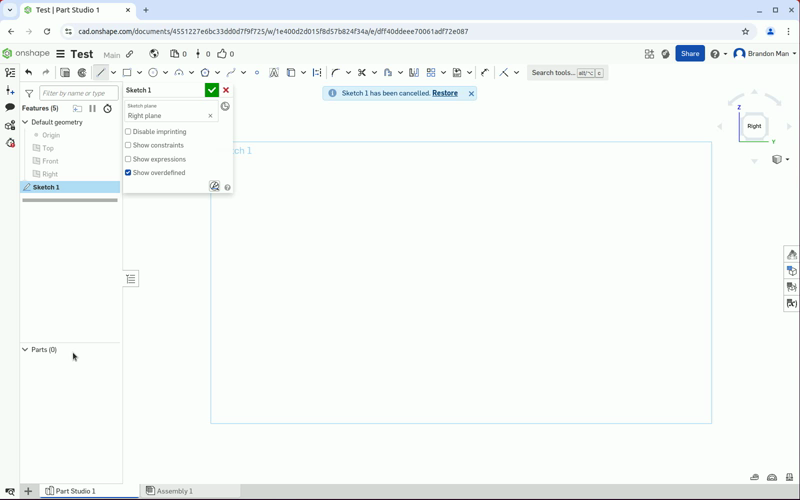
key_down(shift)
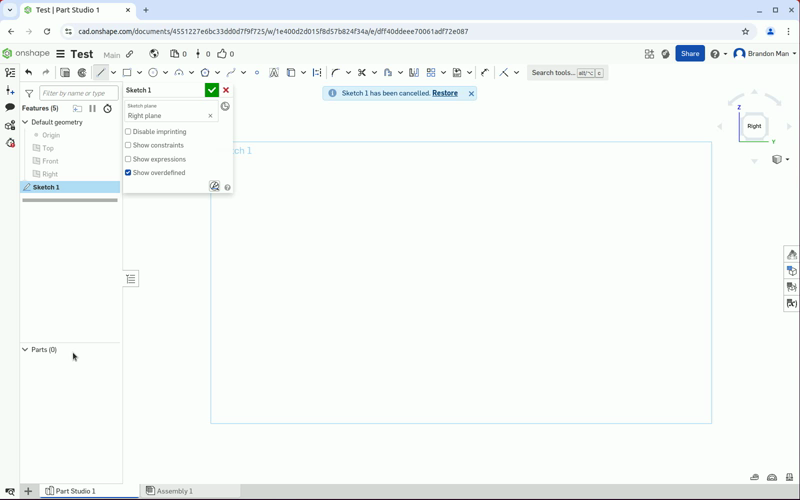
mouse_move(348, 282)
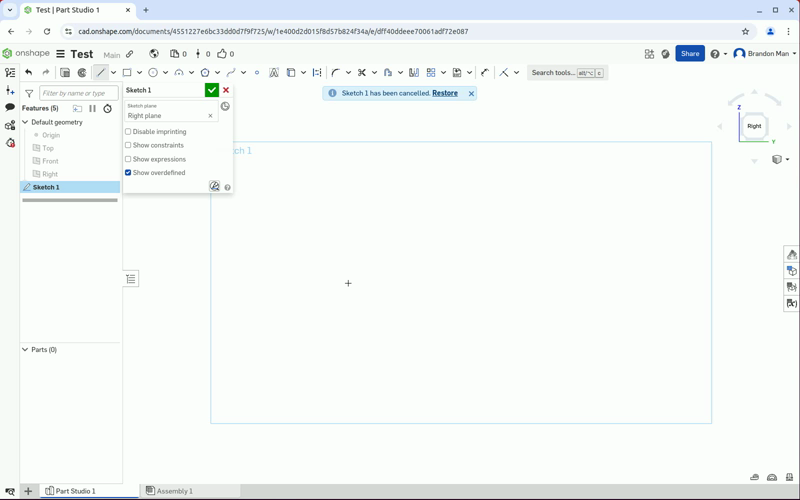
click(348, 282)
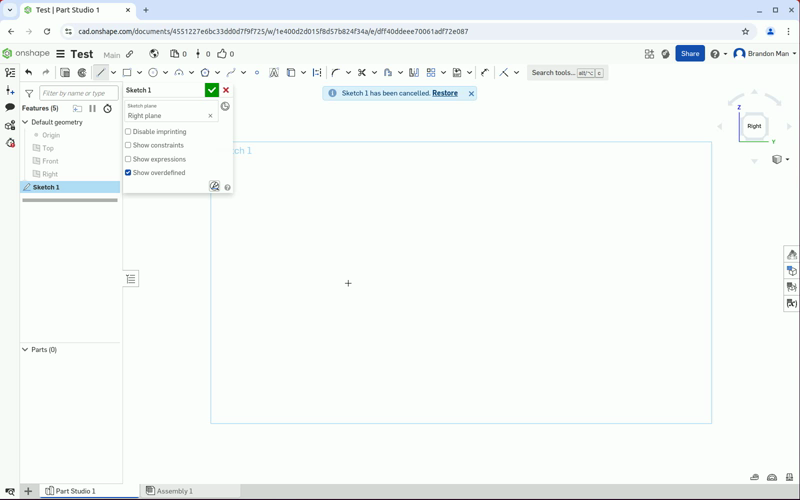
key_up(shift)
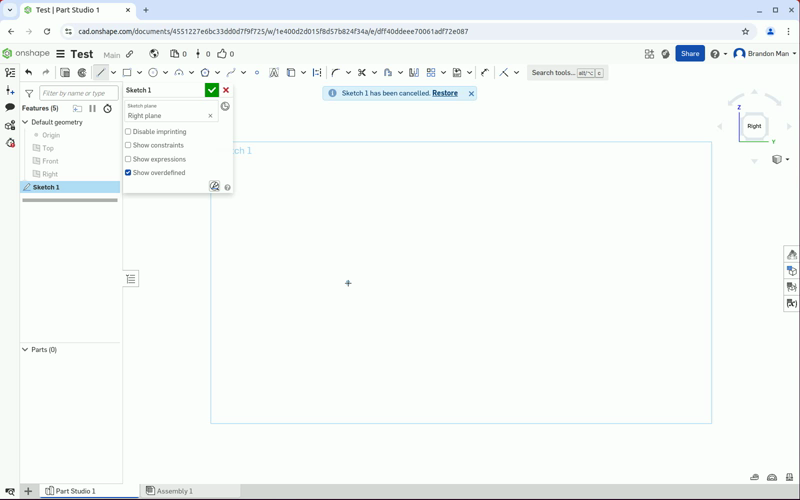
key_down(shift)
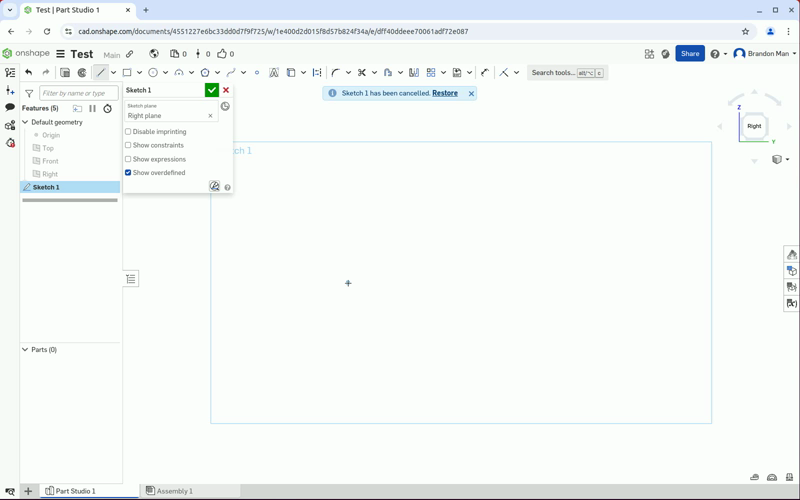
mouse_move(460, 282)
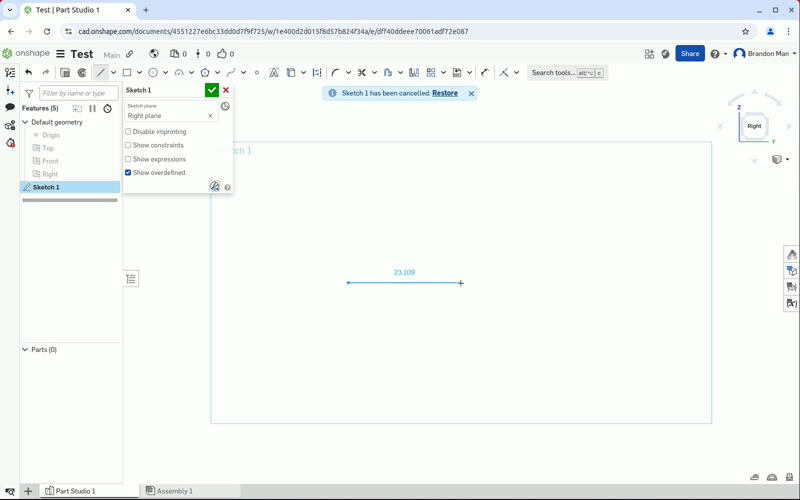
click(460, 282)
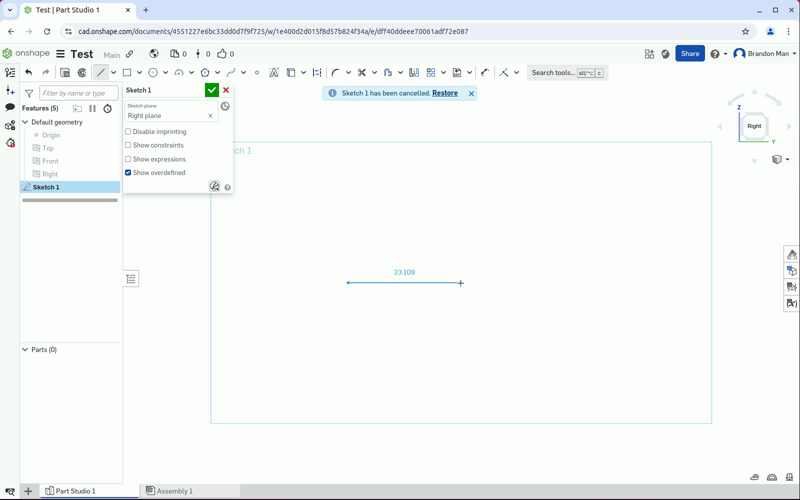
key_up(shift)
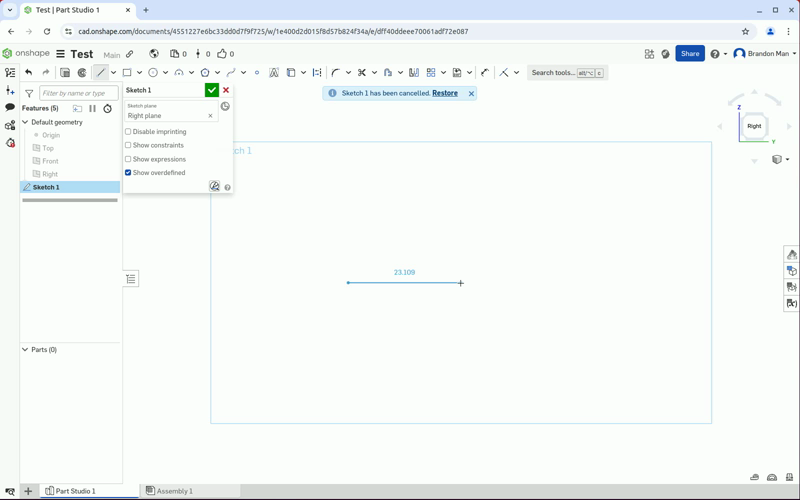
key_down(shift)
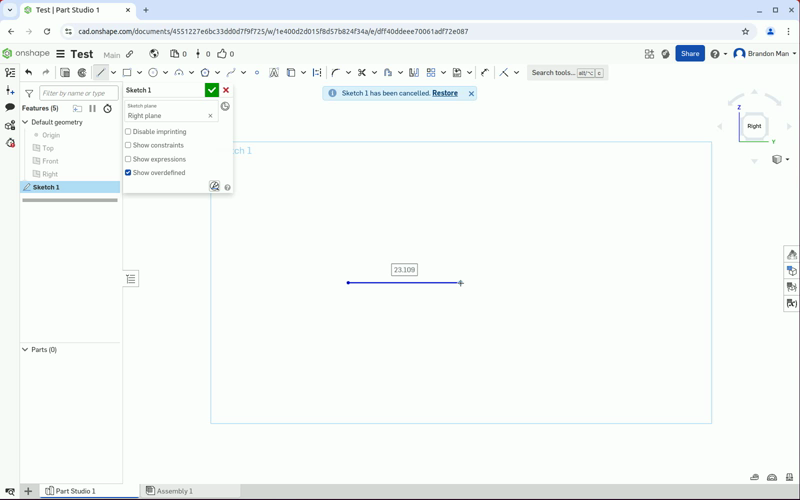
mouse_move(460, 170)
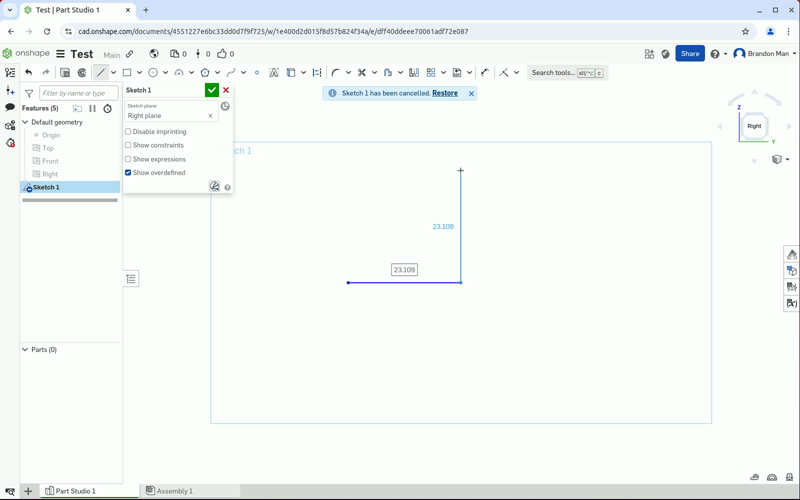
click(460, 170)
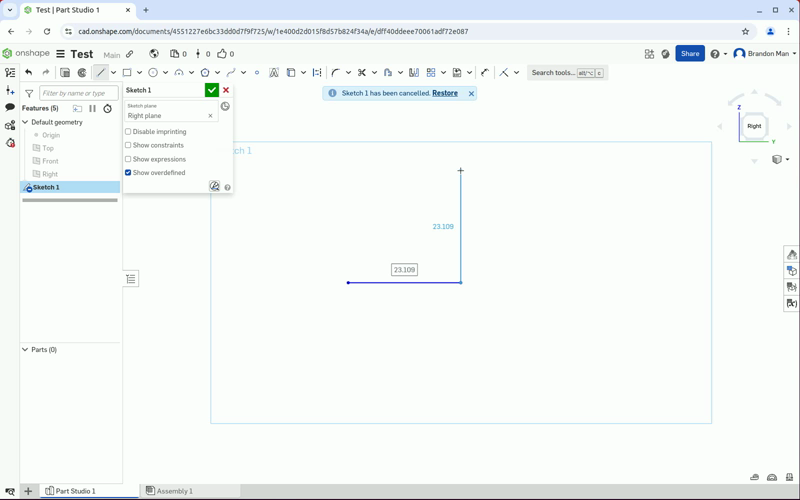
key_up(shift)
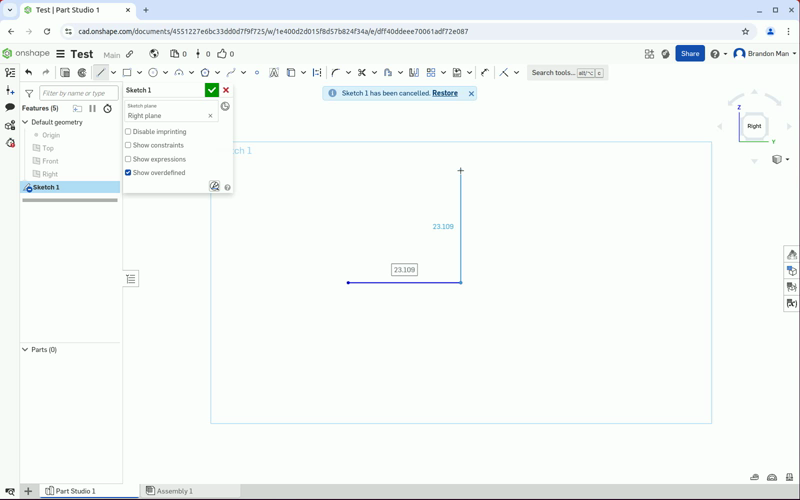
key_down(shift)
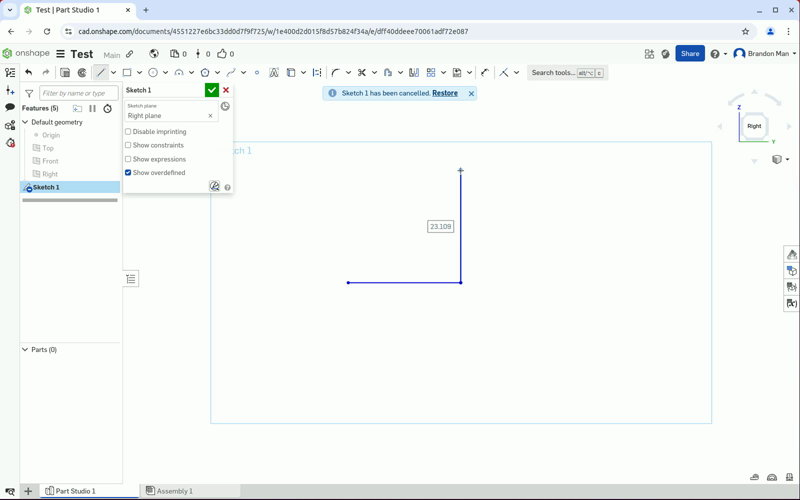
mouse_move(348, 282)
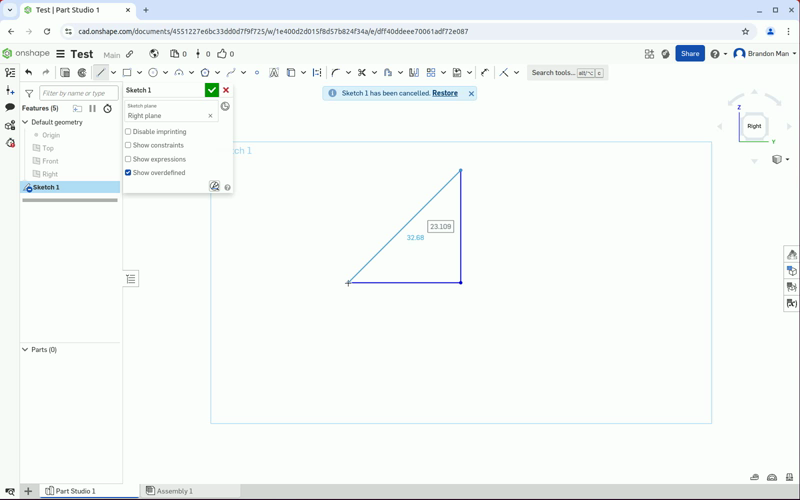
key_up(shift)
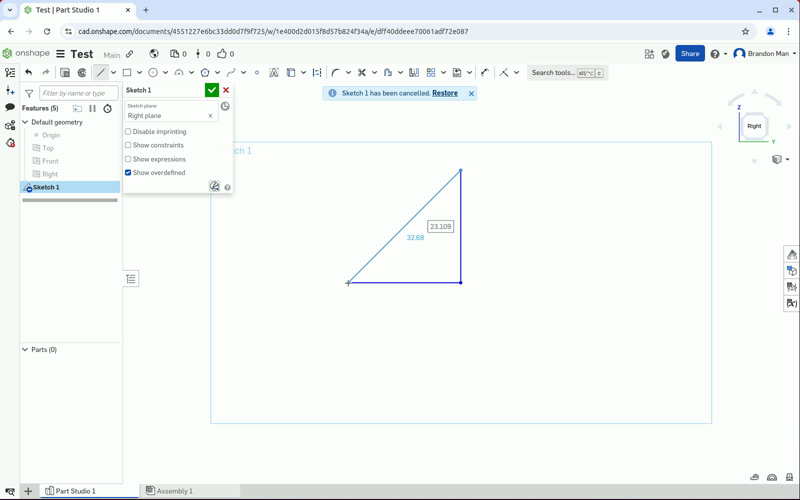
click(348, 282)
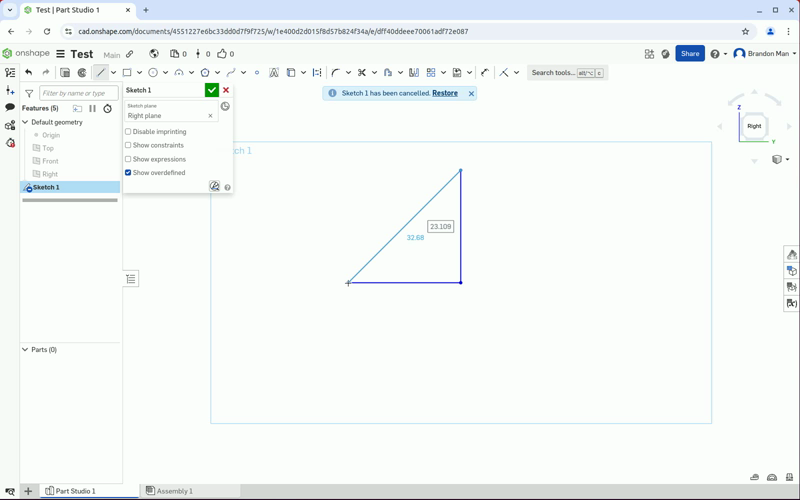
key(esc)
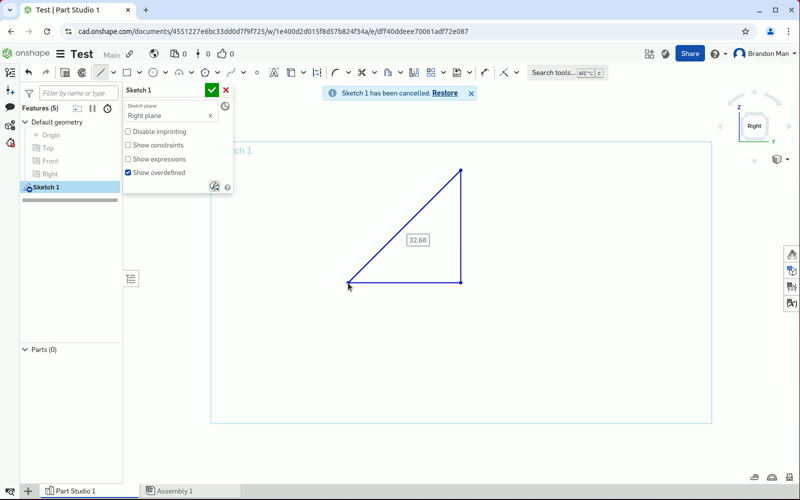
mouse_move(446, 192)
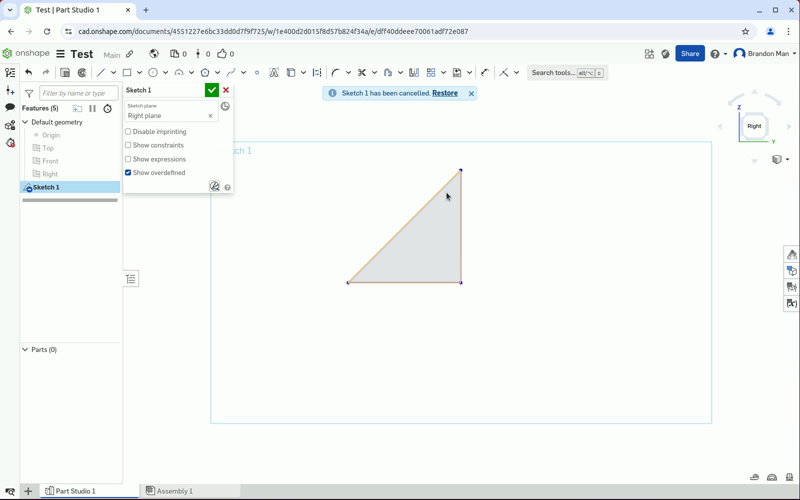
click(446, 192)
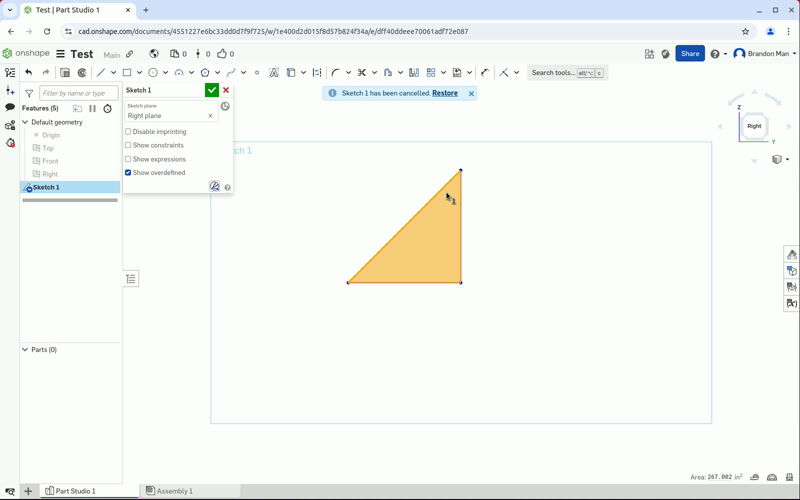
mouse_move(73, 352)
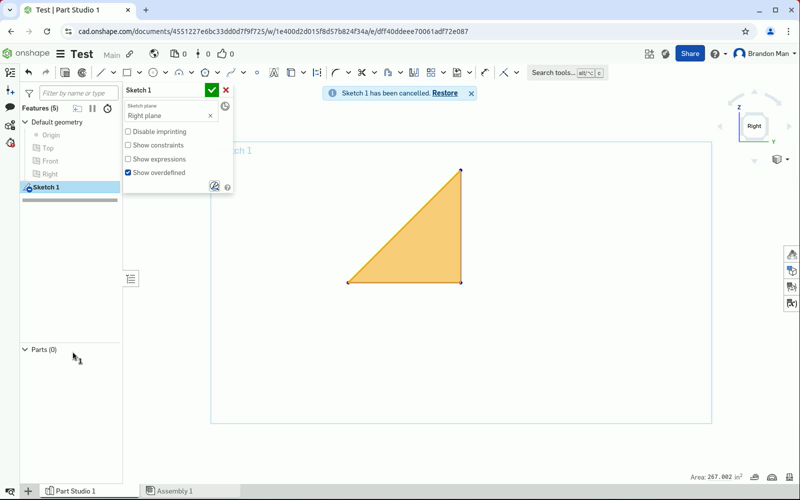
key(shift+y)
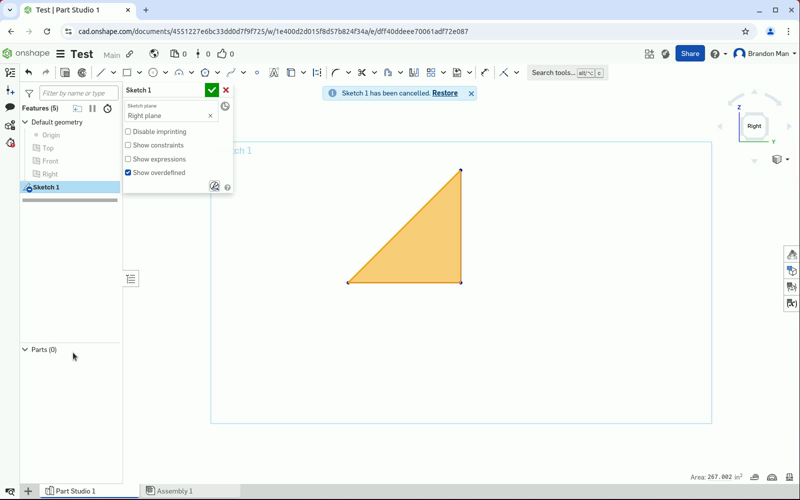
key(shift+e)
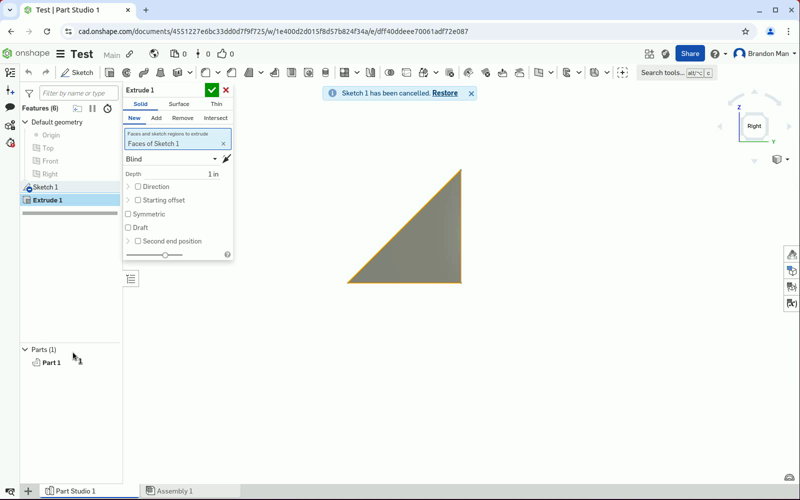
mouse_move(143, 106)
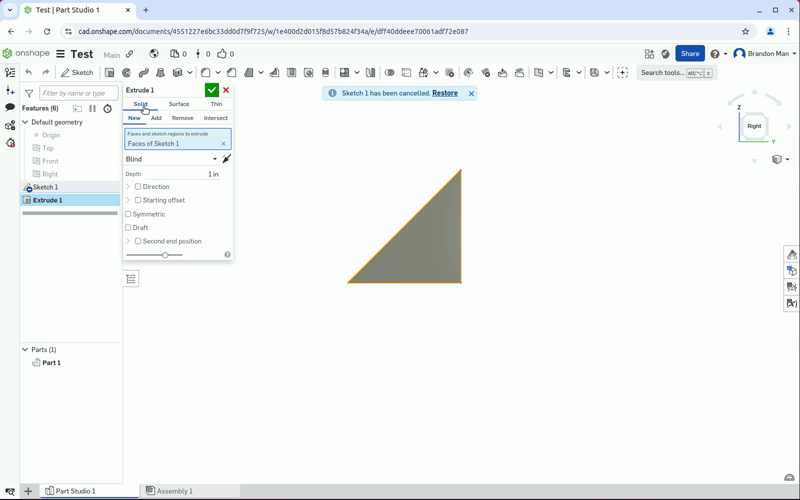
click(143, 106)
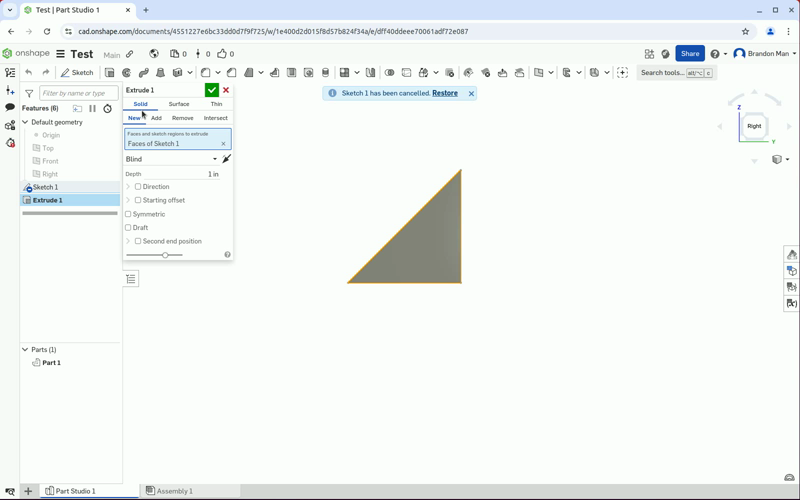
mouse_move(137, 120)
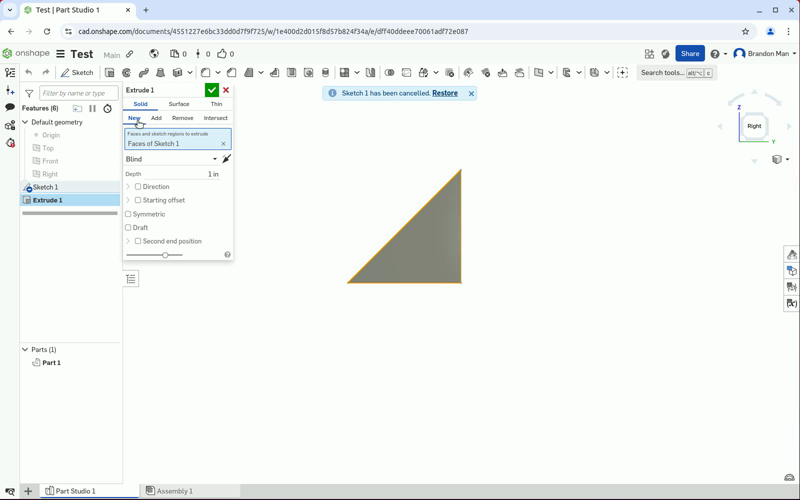
click(137, 120)
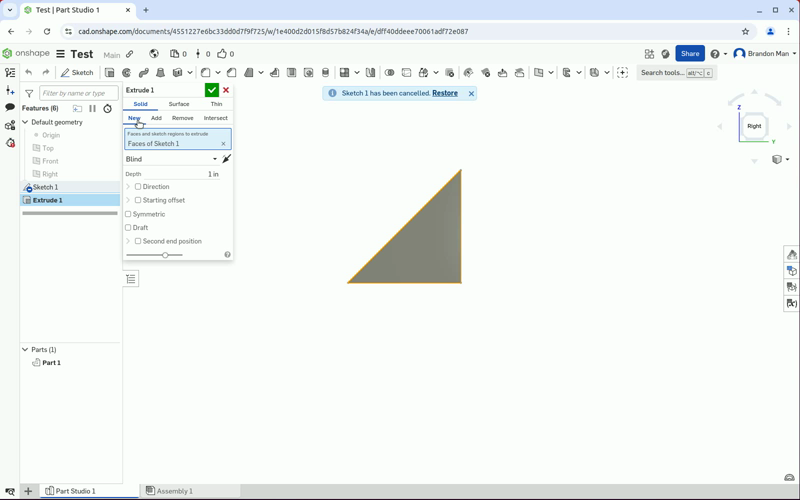
key(tab, 4)
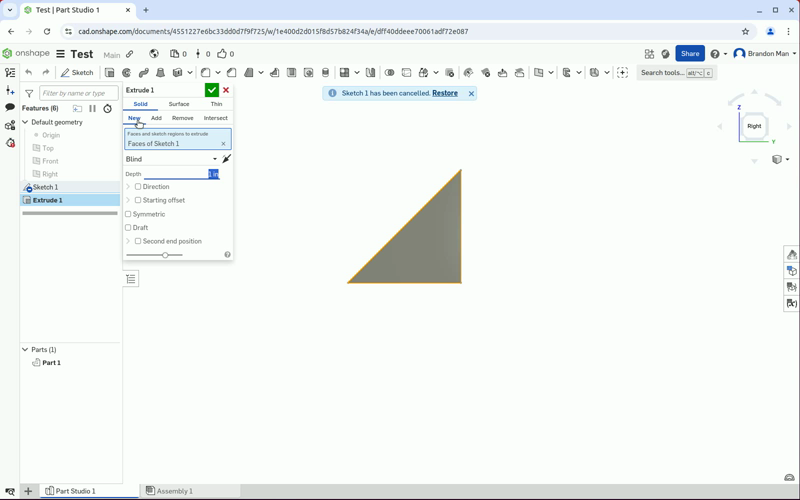
text(34.662)
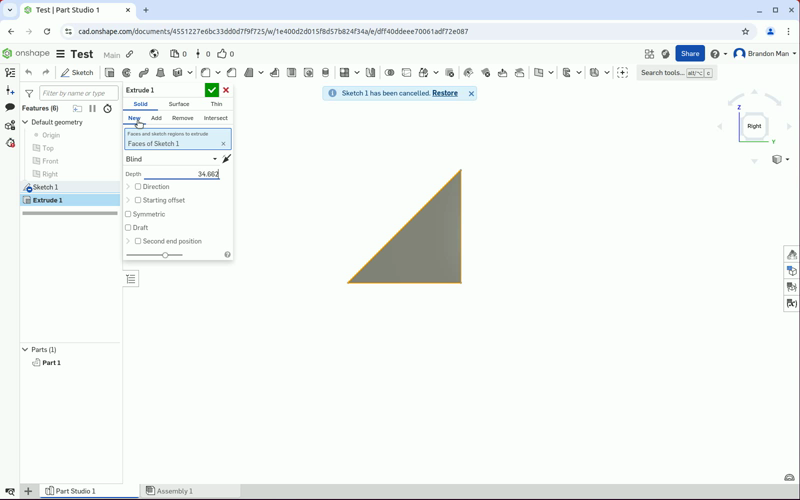
key(tab, 3)
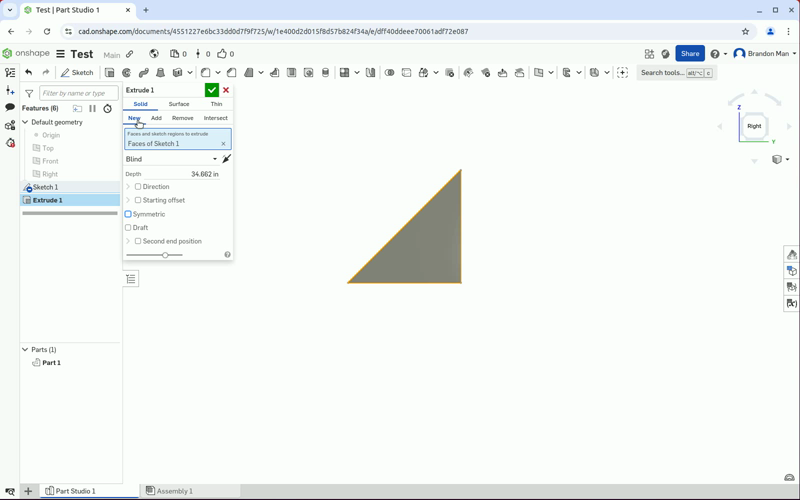
key(space)
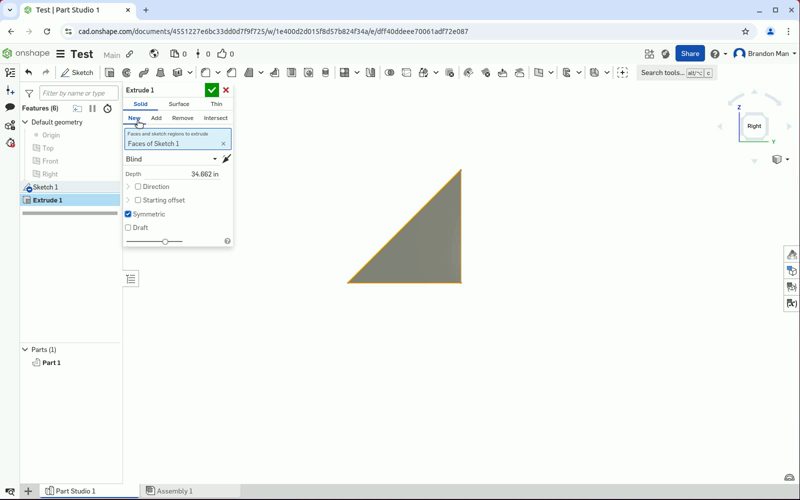
key(enter)
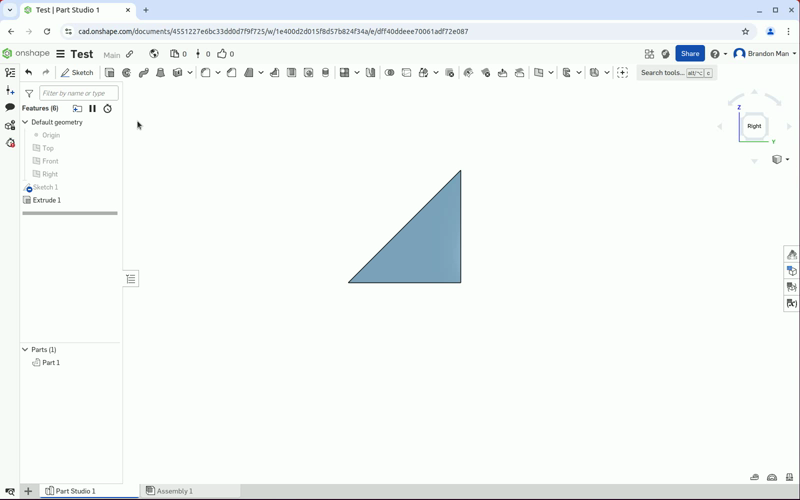
key(shift+h)
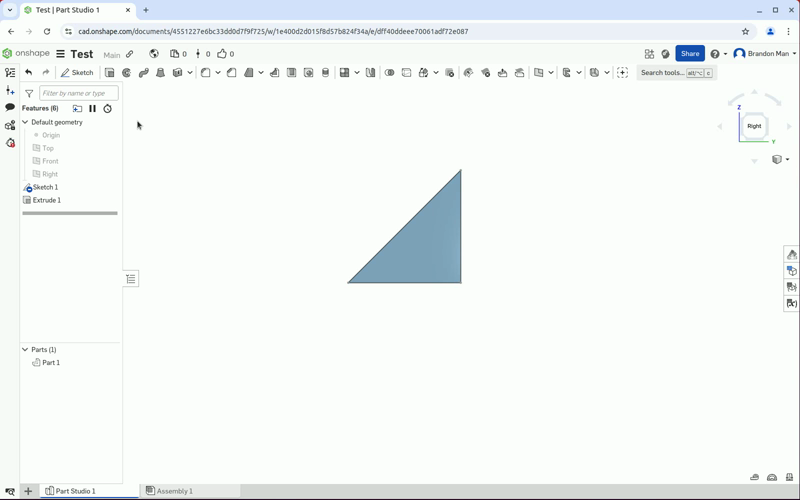
key(shift+h)
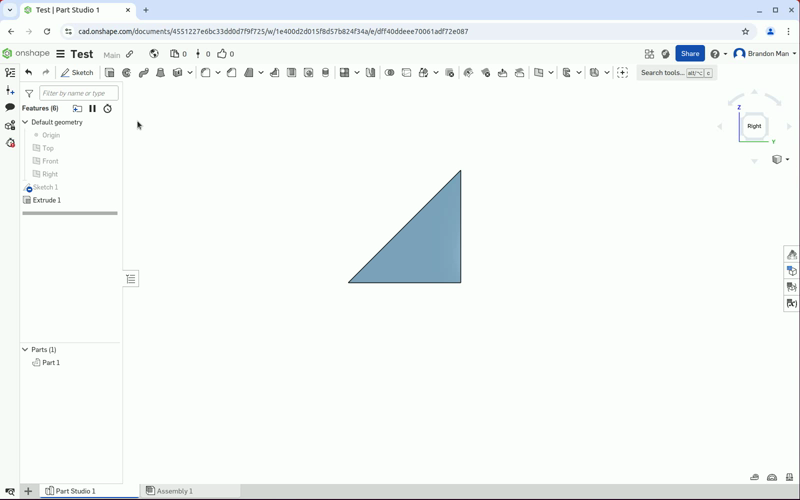
mouse_move(73, 189)
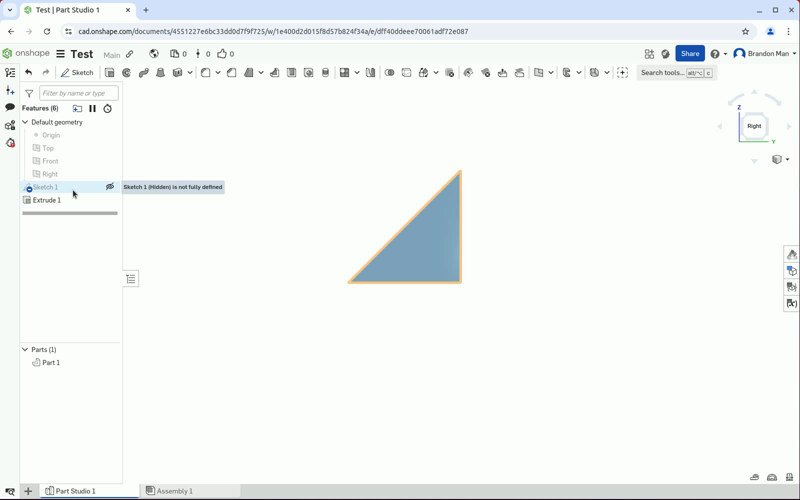
click(73, 189)
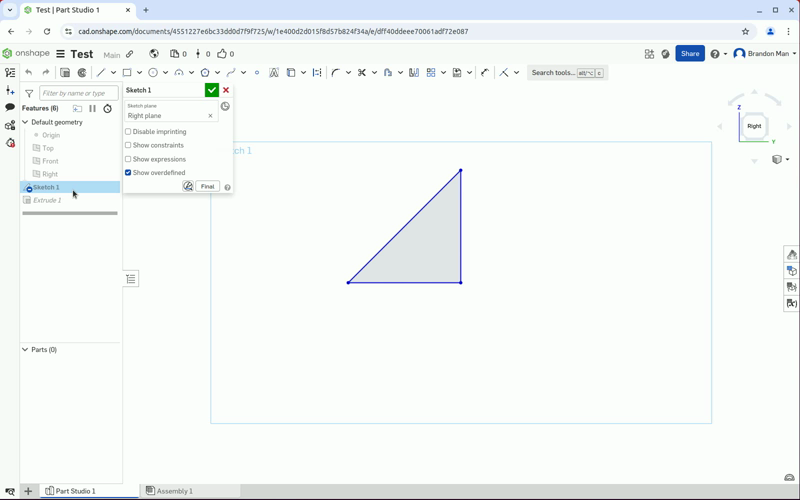
mouse_move(229, 92)
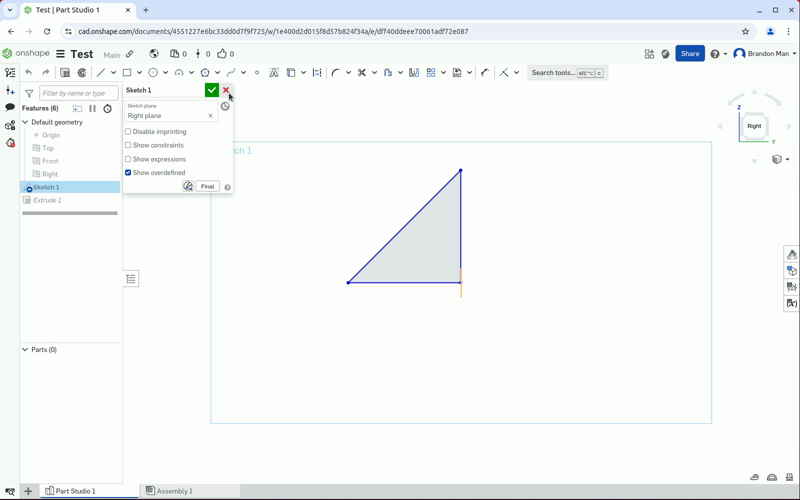
click(229, 92)
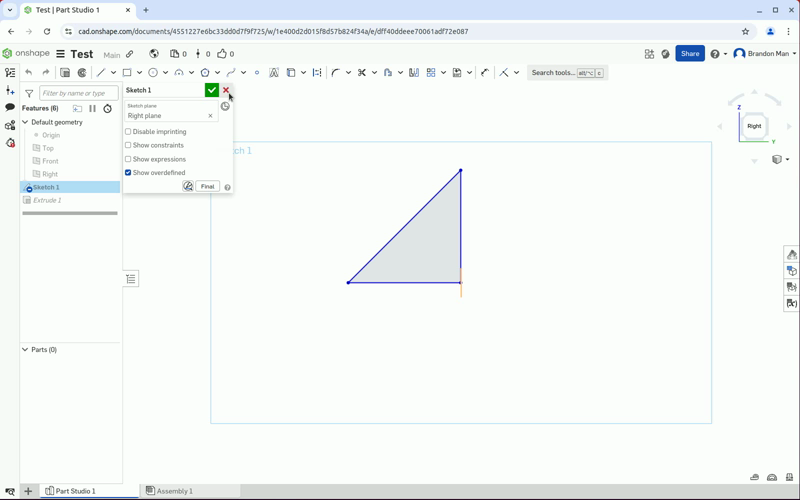
key(shift+s)
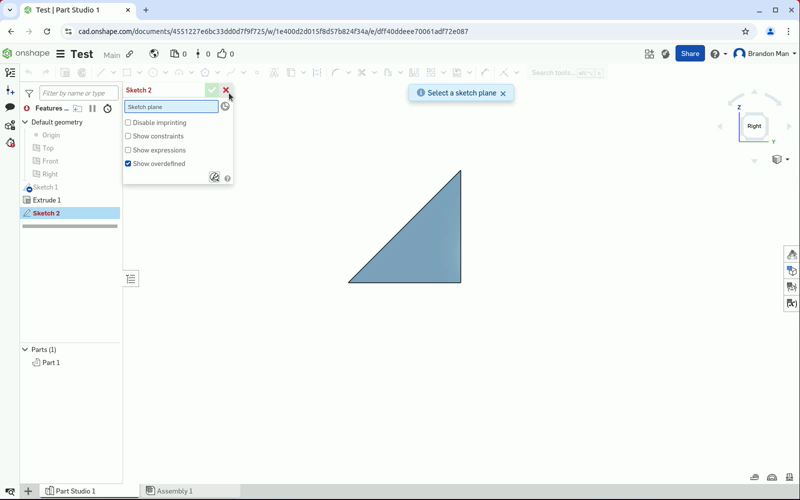
mouse_move(73, 176)
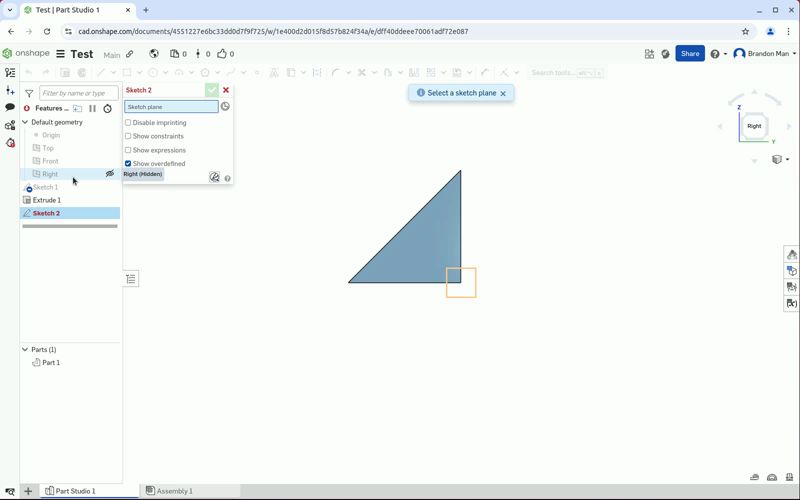
click(73, 176)
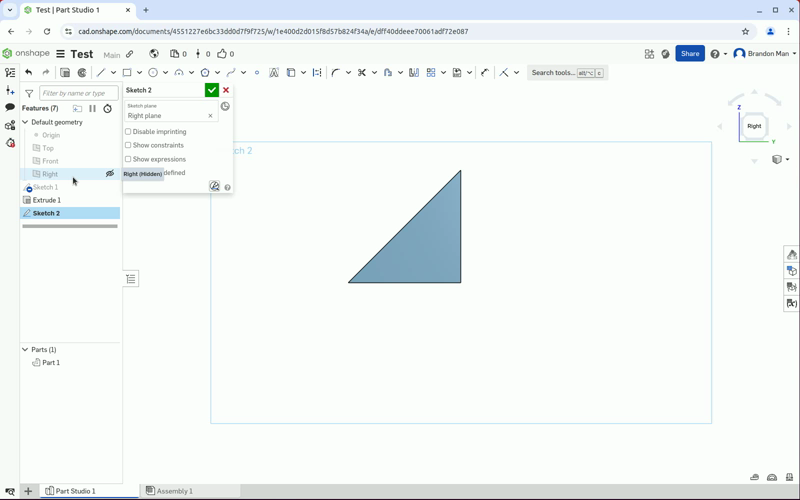
mouse_move(73, 352)
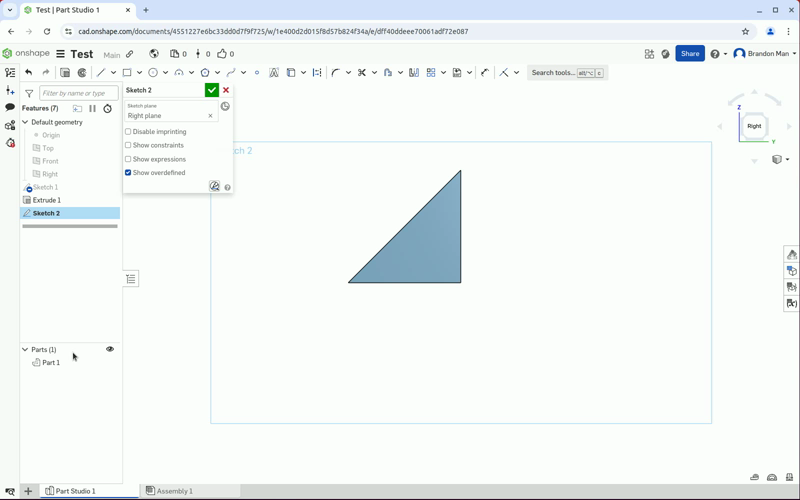
key(y)
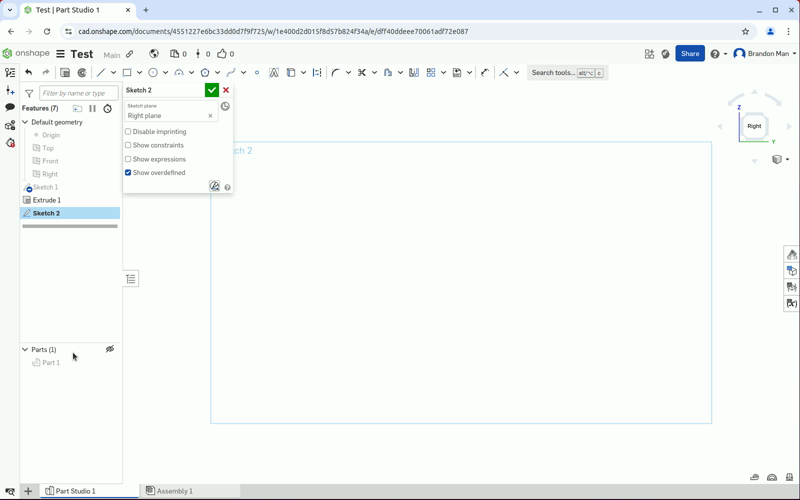
key(l)
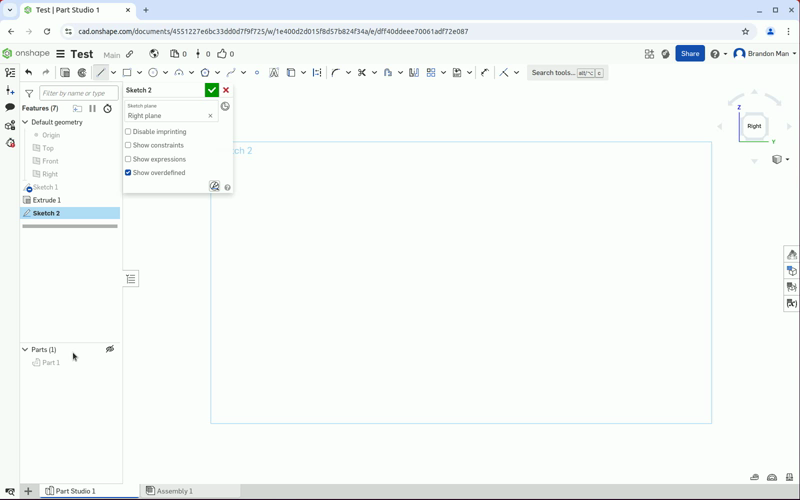
key_down(shift)
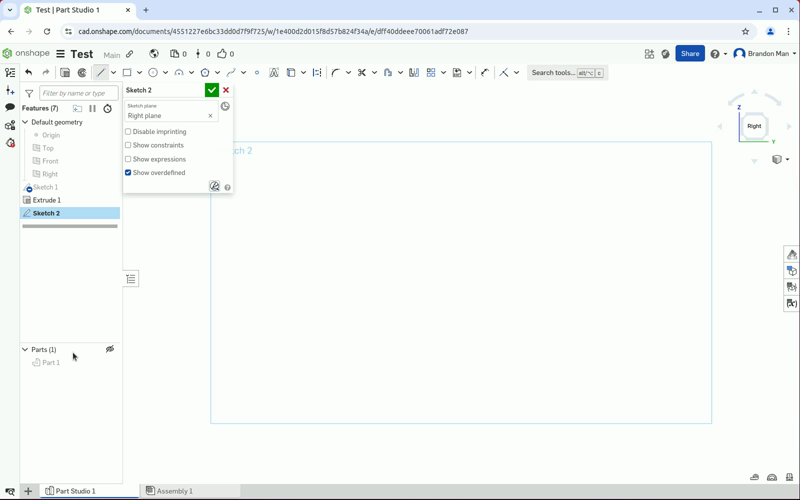
mouse_move(348, 282)
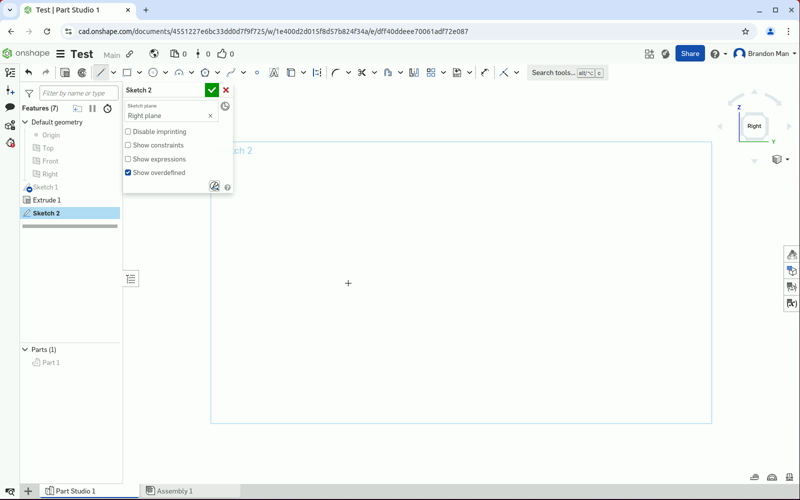
click(348, 282)
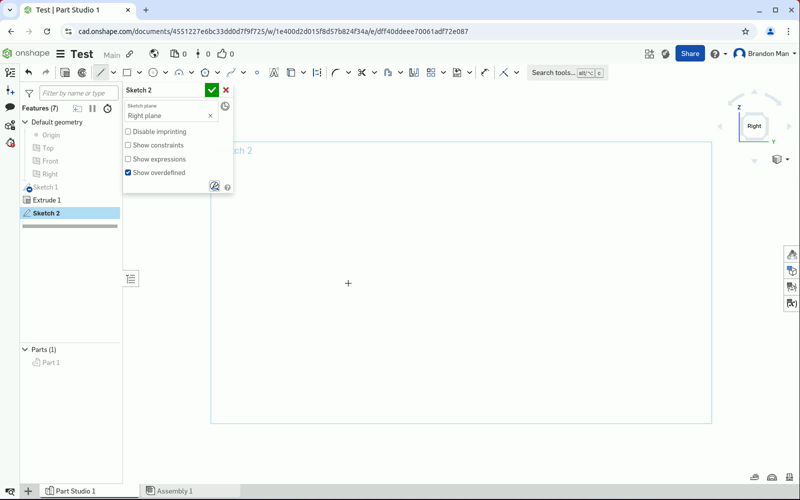
key_up(shift)
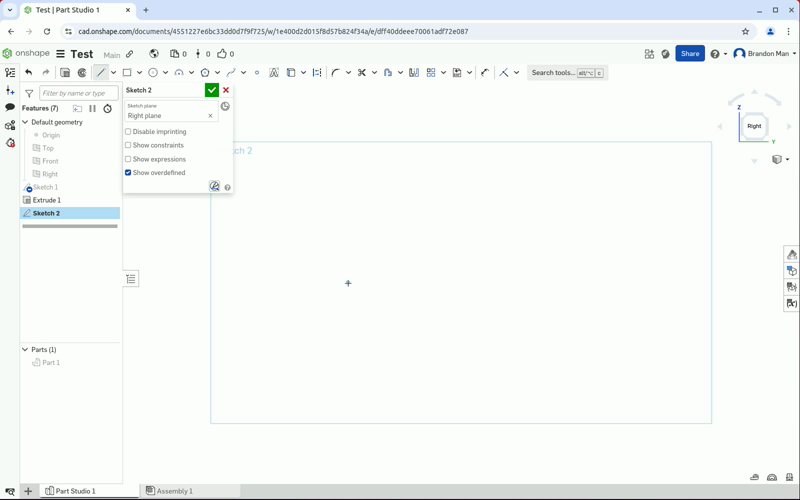
key_down(shift)
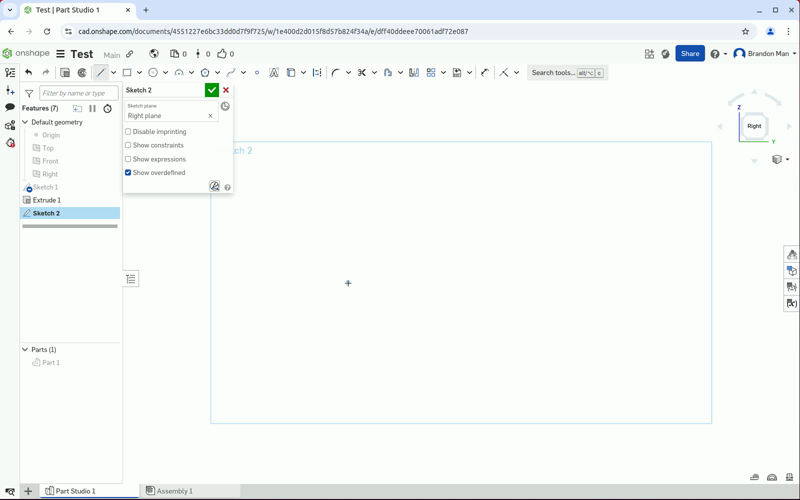
mouse_move(378, 282)
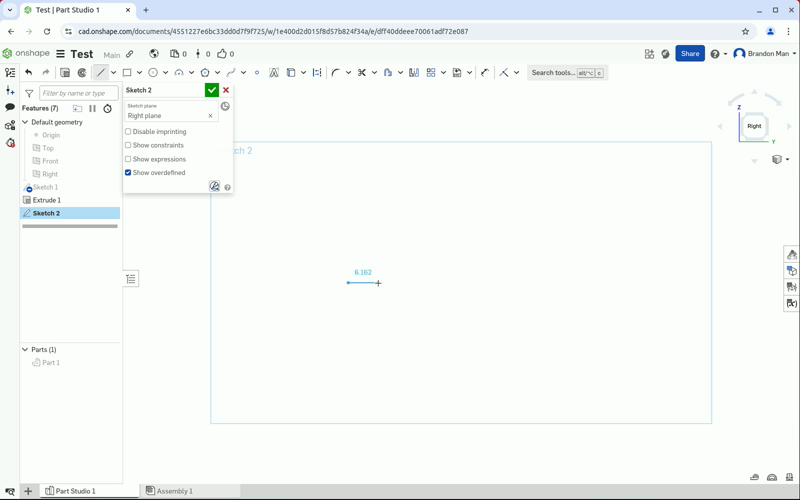
mouse_move(404, 282)
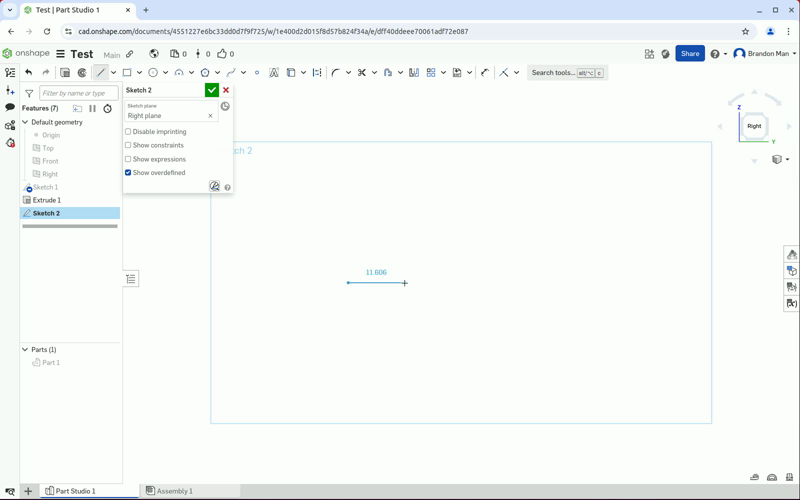
click(404, 282)
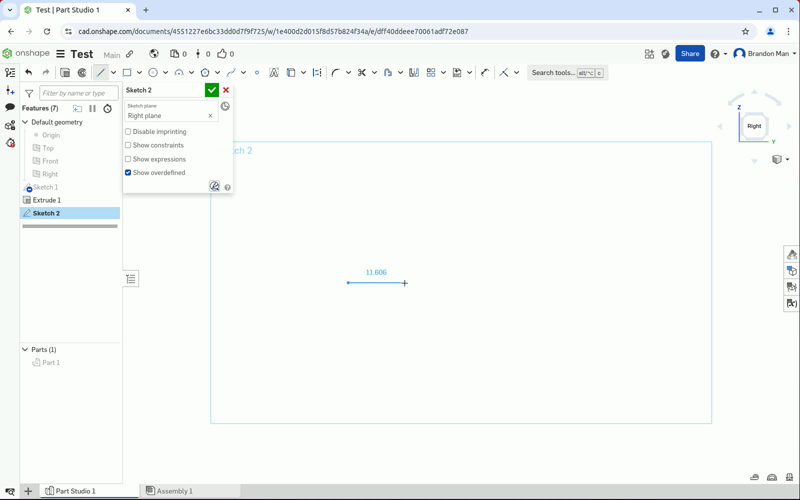
key_up(shift)
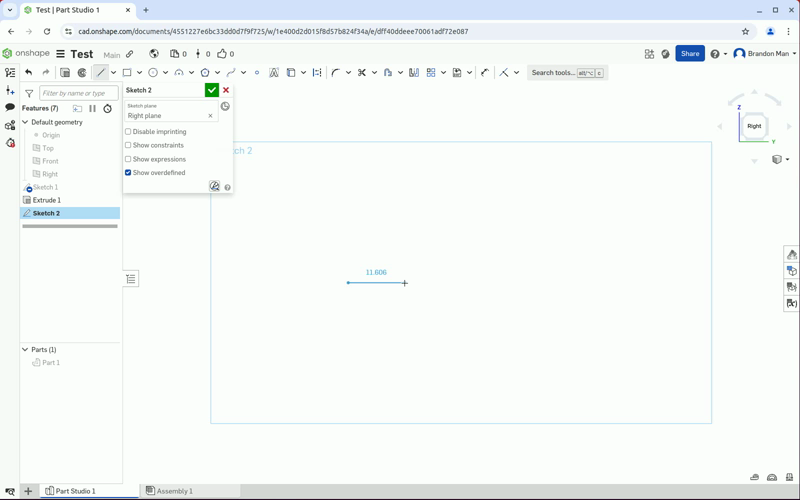
key_down(shift)
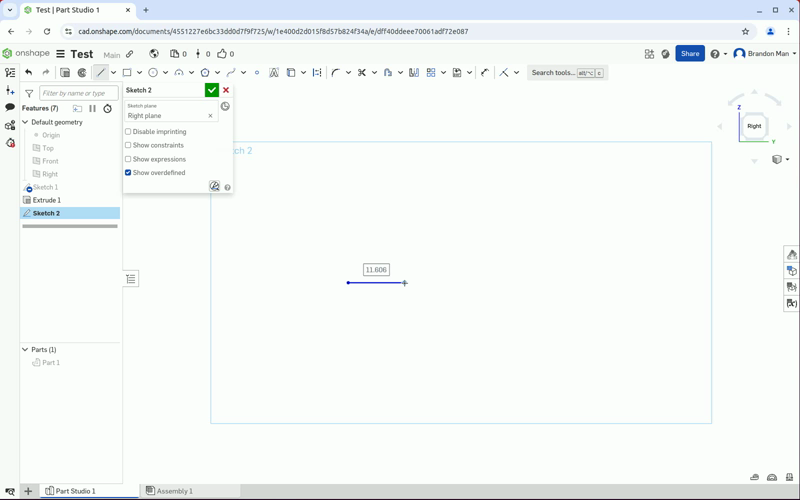
mouse_move(434, 282)
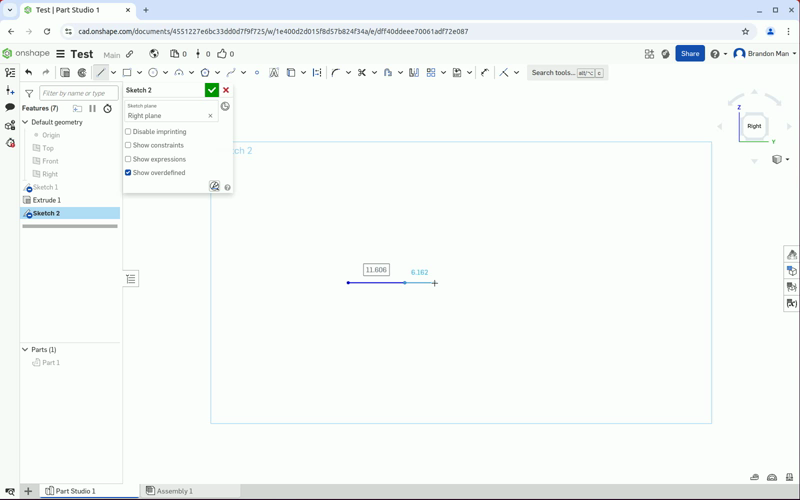
mouse_move(404, 226)
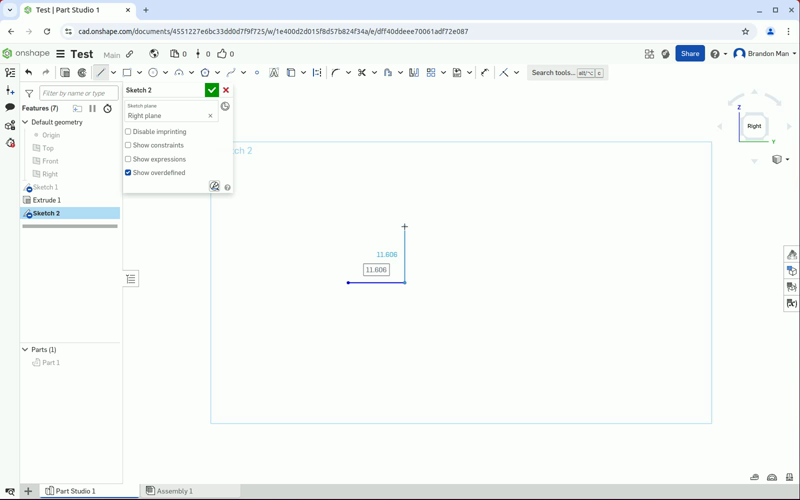
click(404, 226)
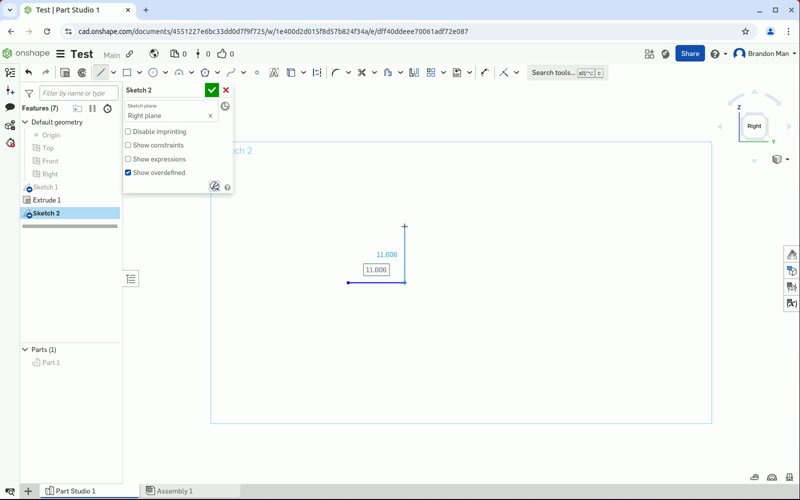
key_up(shift)
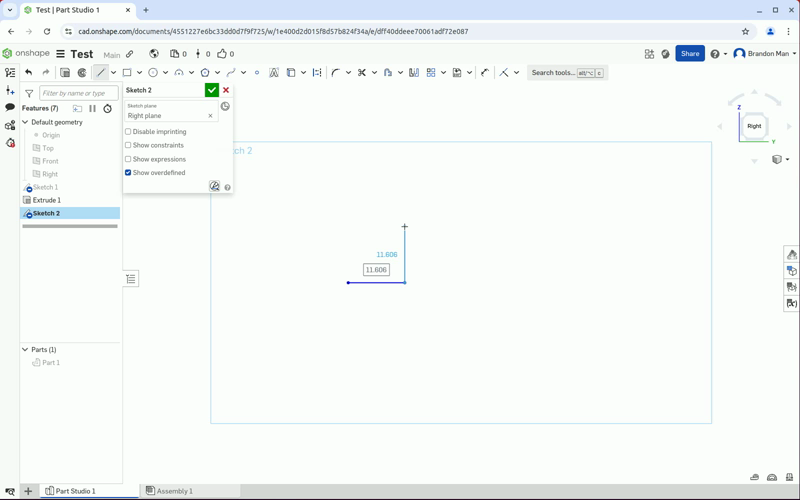
key_down(shift)
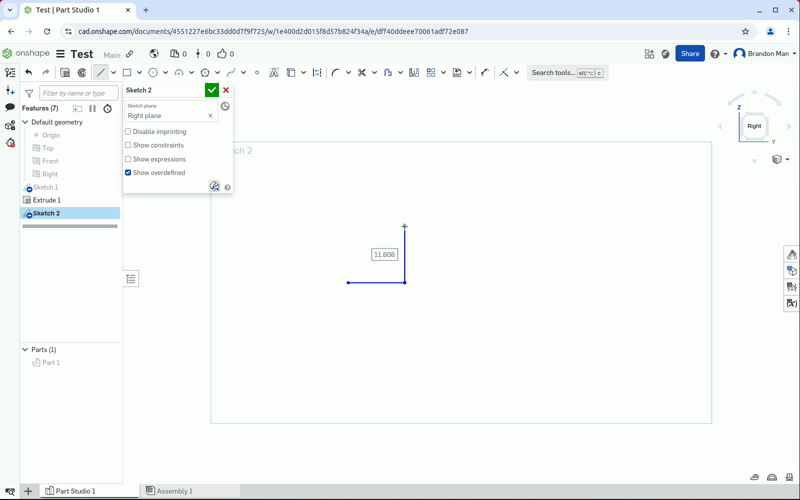
mouse_move(348, 282)
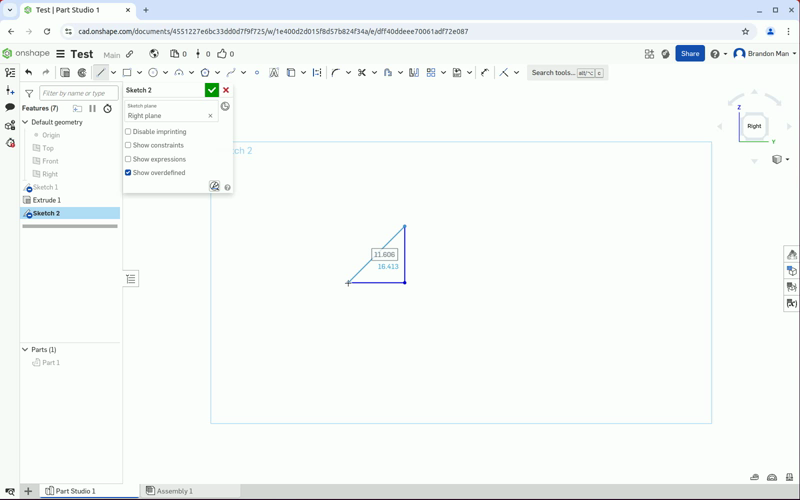
key_up(shift)
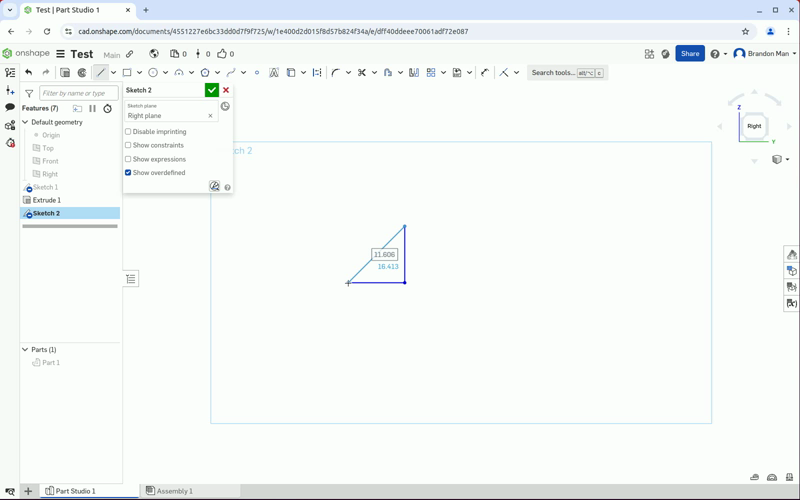
click(348, 282)
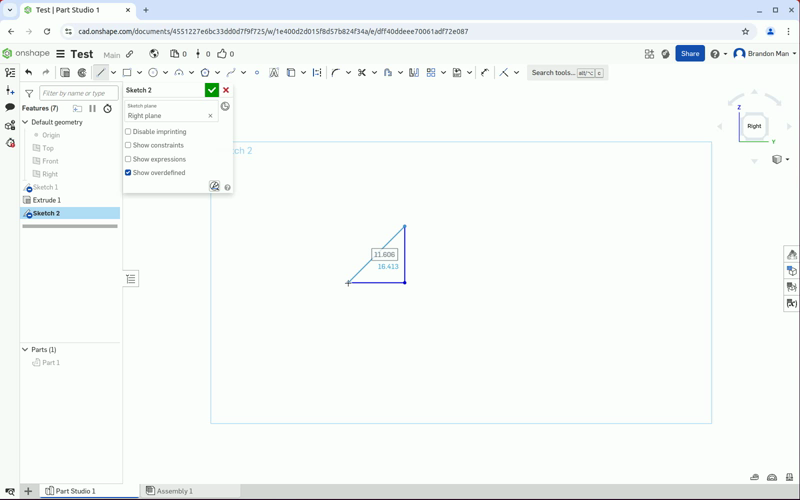
key(esc)
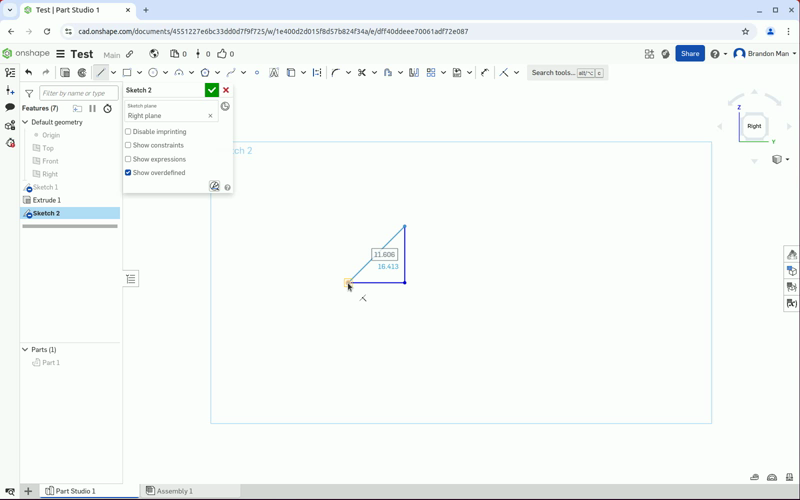
mouse_move(380, 263)
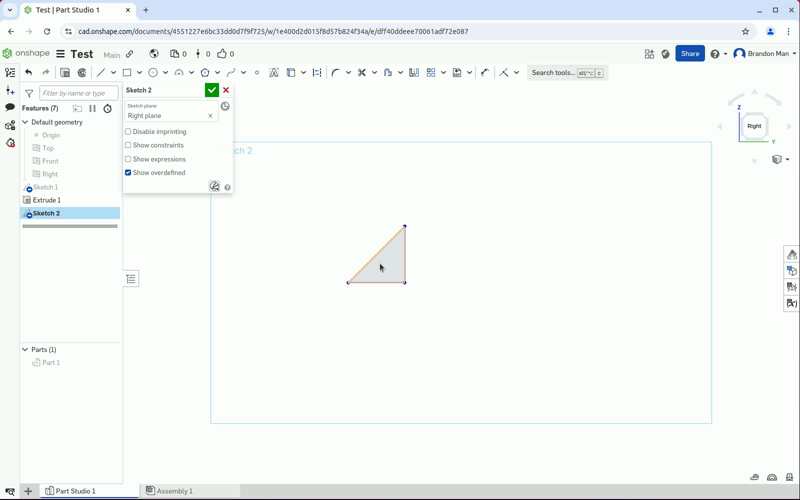
scroll(6)
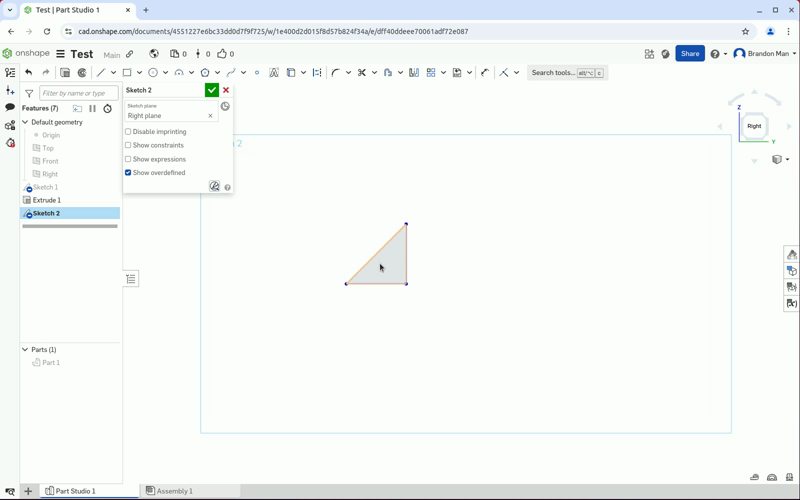
scroll(6)
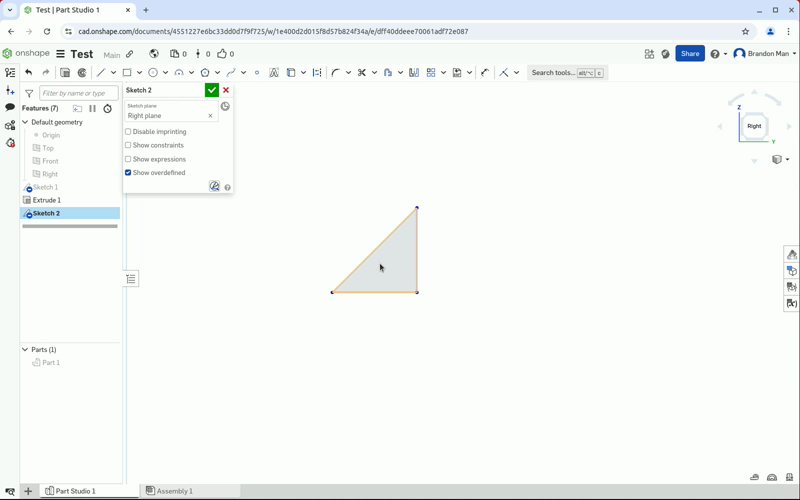
scroll(6)
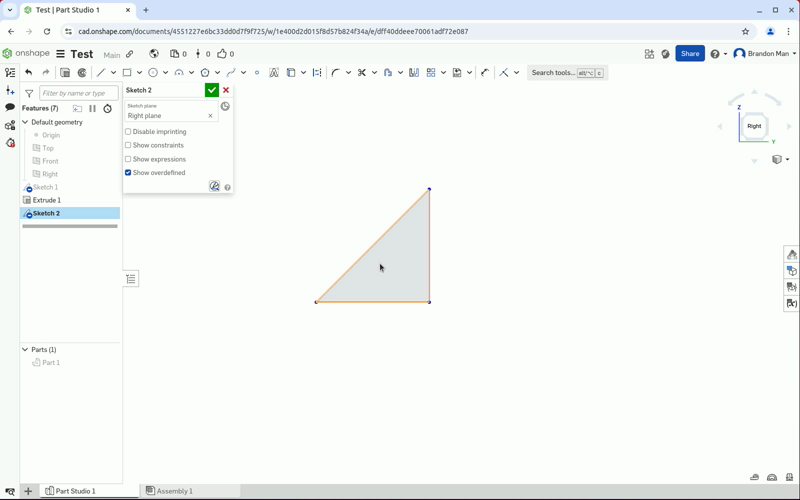
scroll(6)
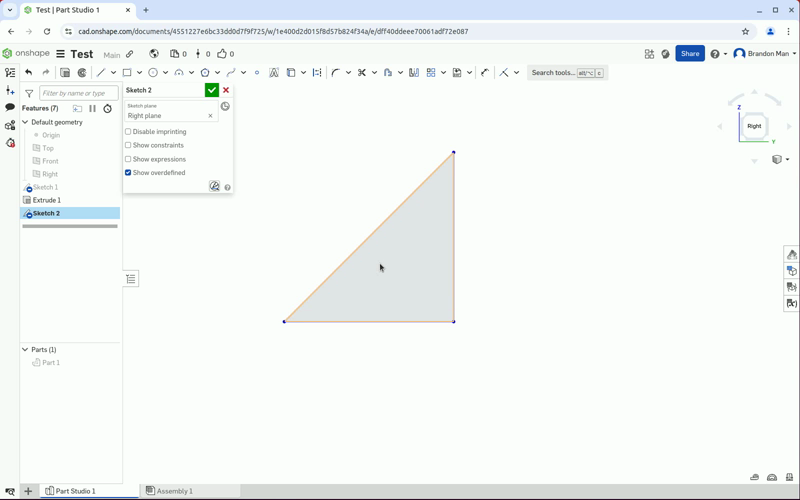
scroll(6)
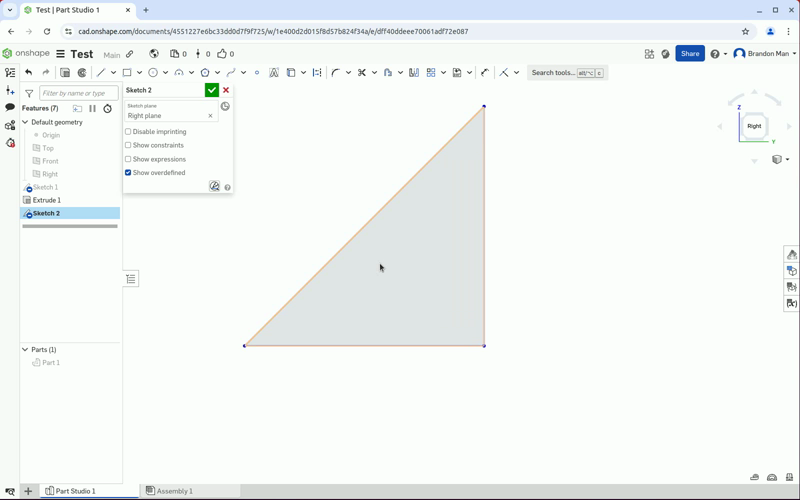
scroll(6)
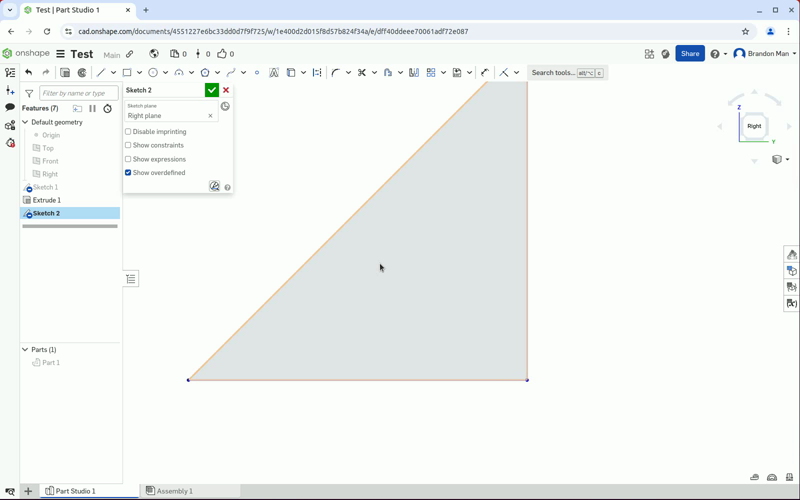
scroll(6)
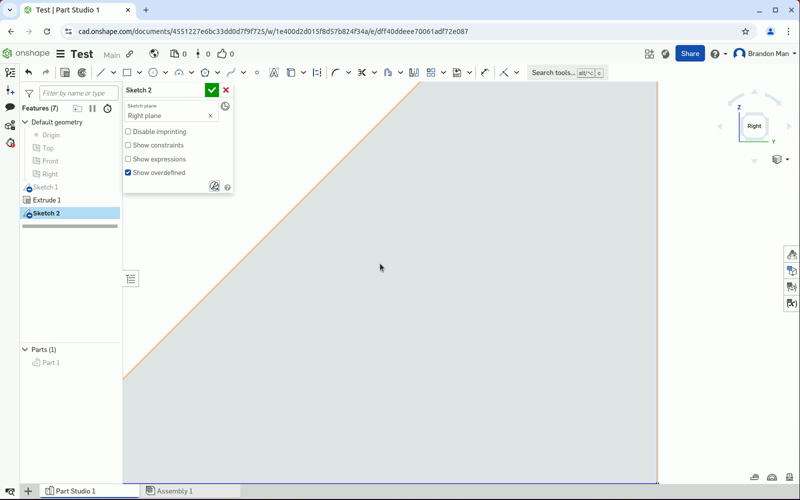
click(380, 263)
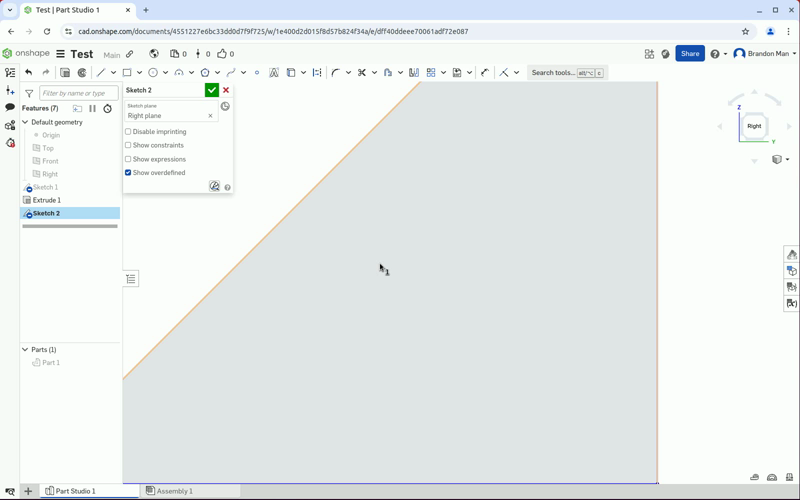
scroll(-6)
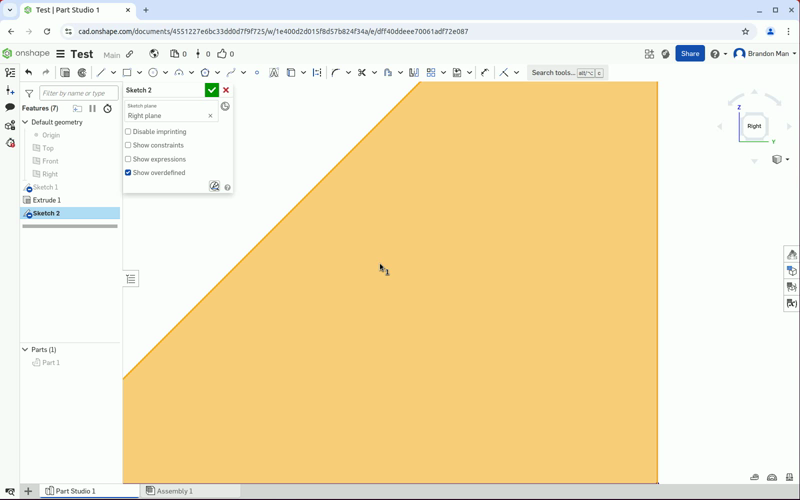
scroll(-6)
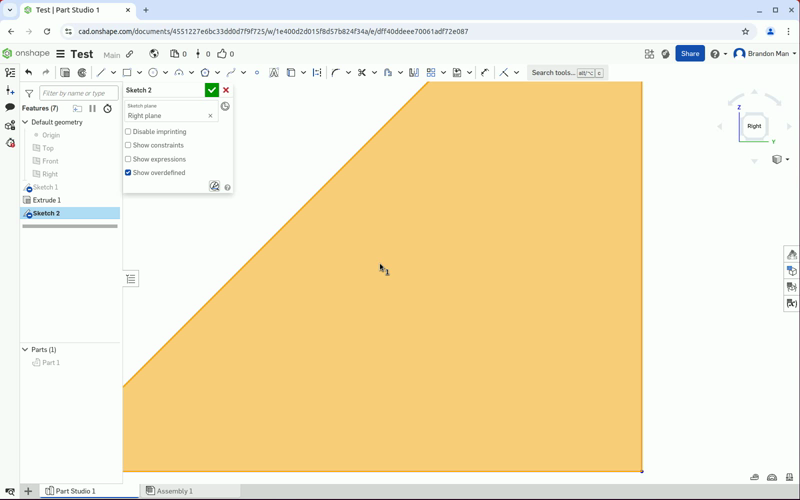
scroll(-6)
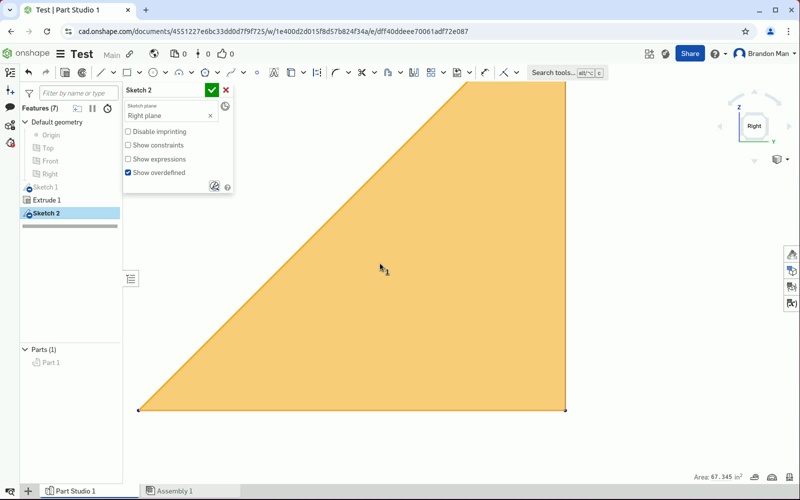
scroll(-6)
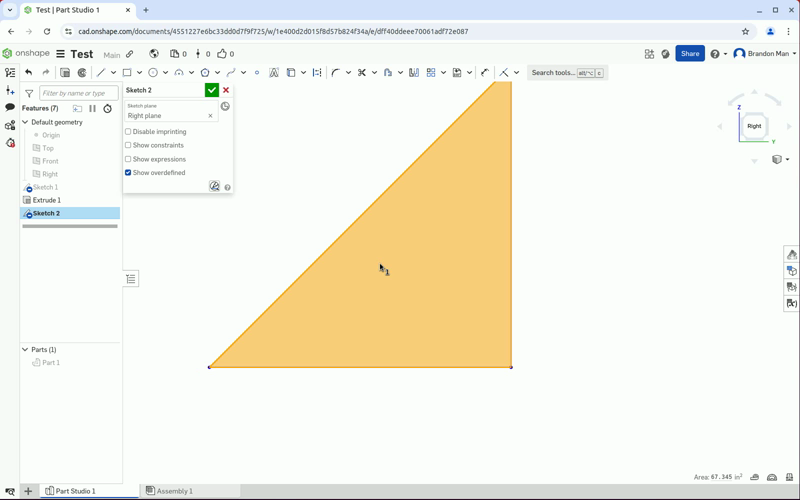
scroll(-6)
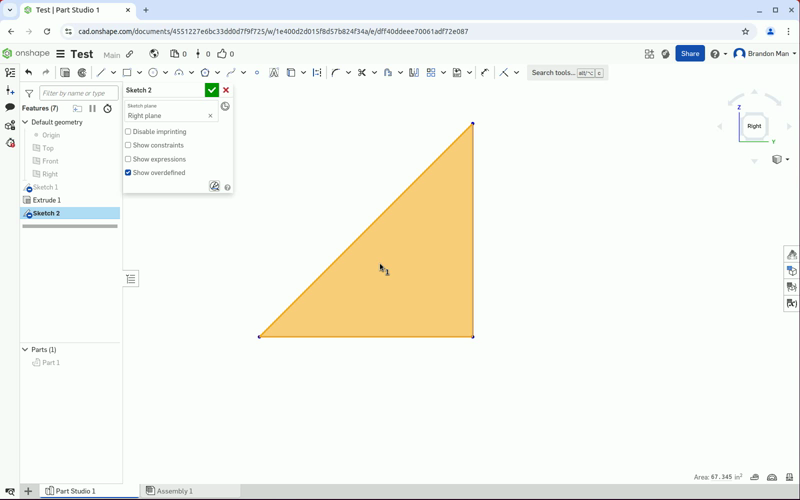
scroll(-6)
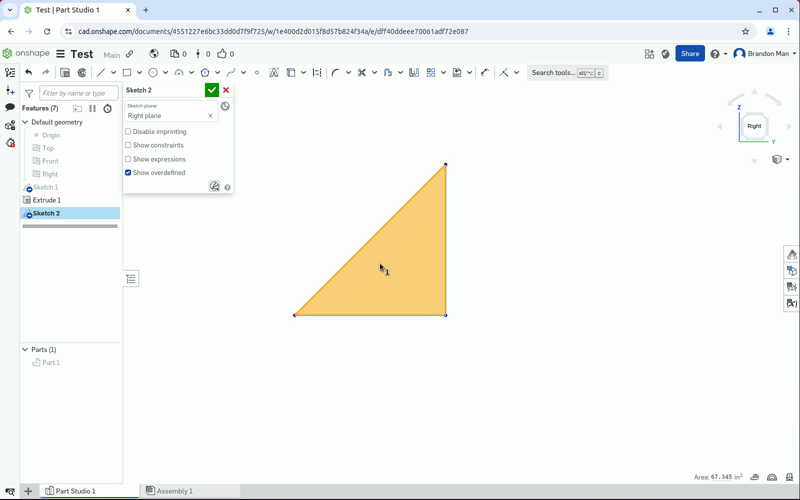
scroll(-6)
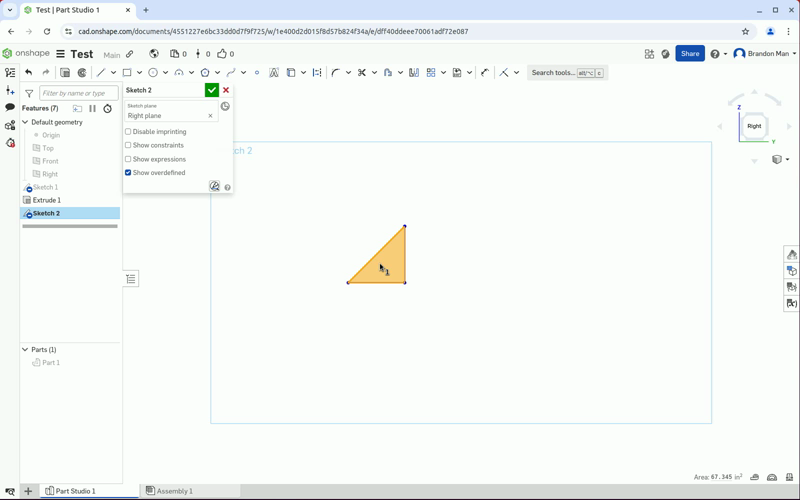
mouse_move(73, 352)
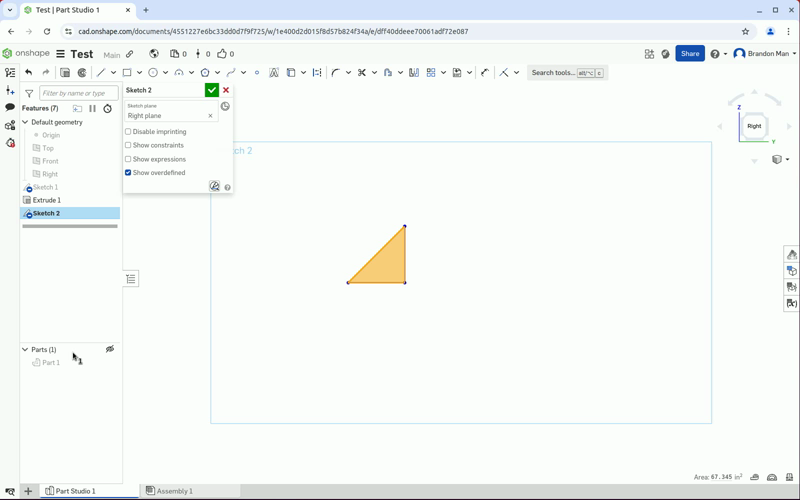
key(shift+y)
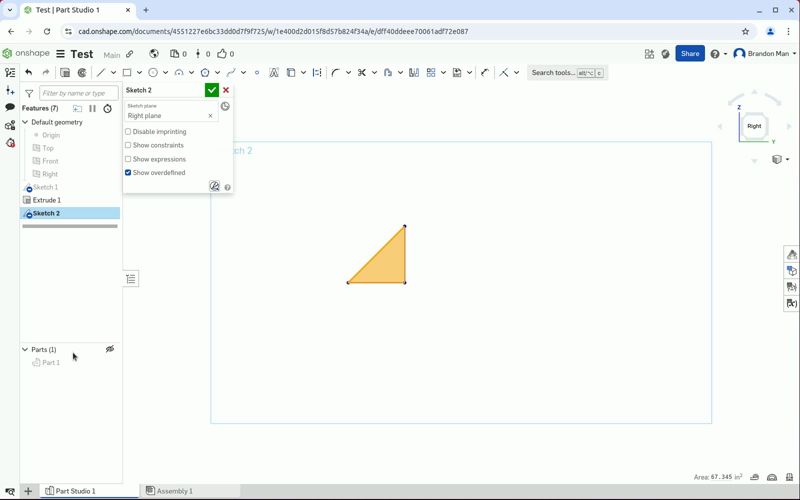
key(shift+e)
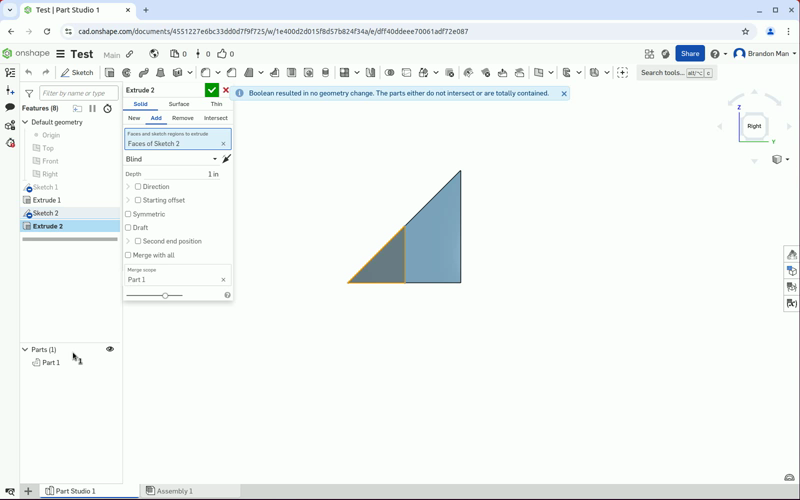
mouse_move(143, 106)
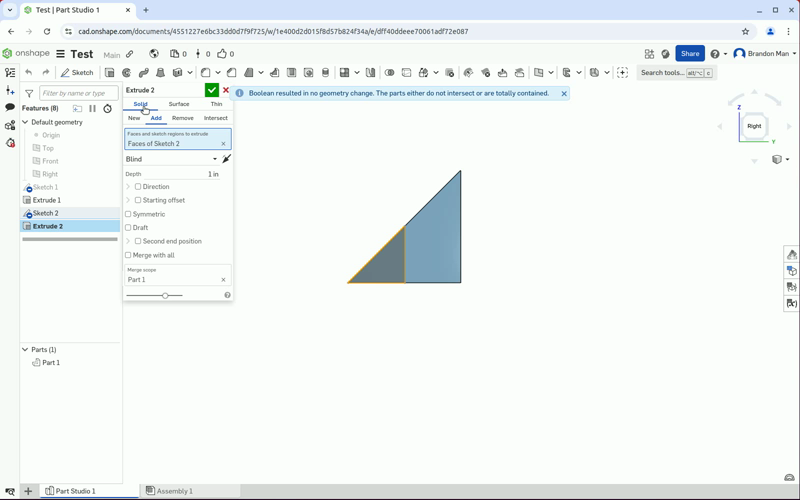
click(143, 106)
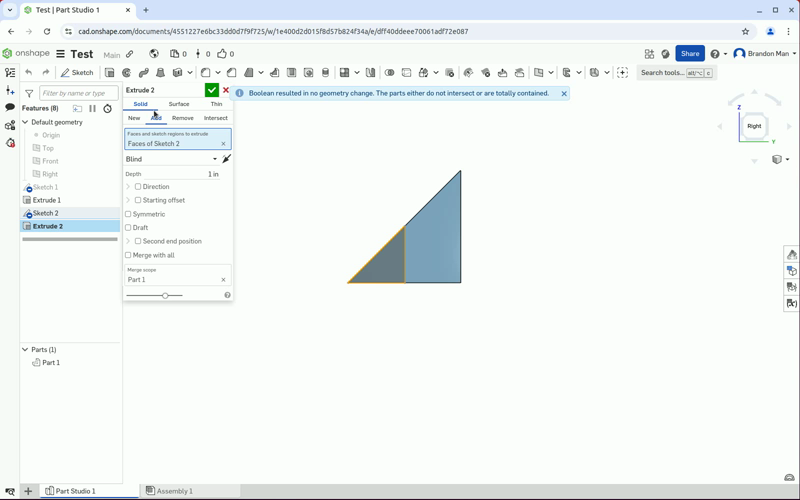
mouse_move(186, 120)
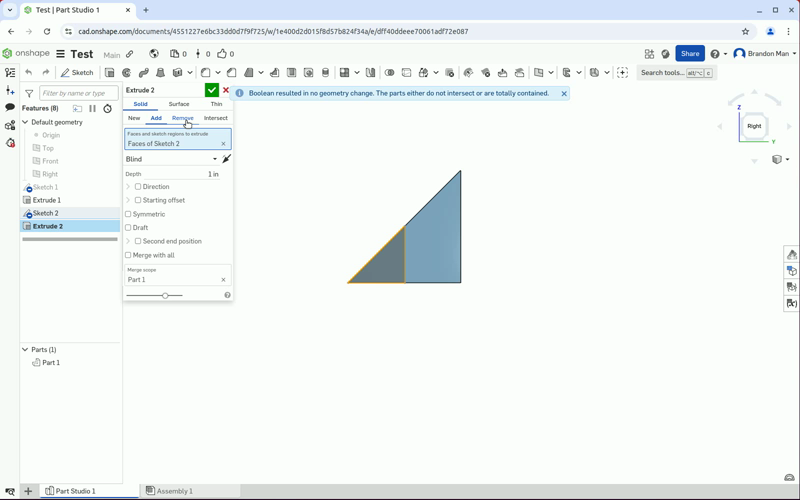
click(186, 120)
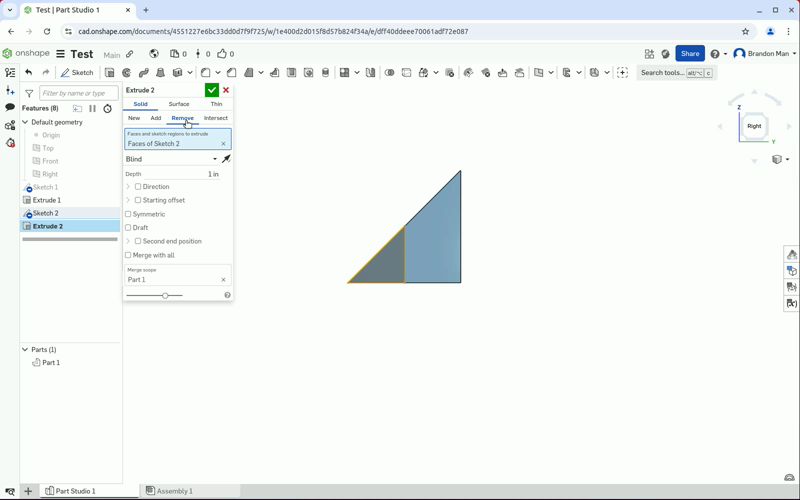
key(tab, 4)
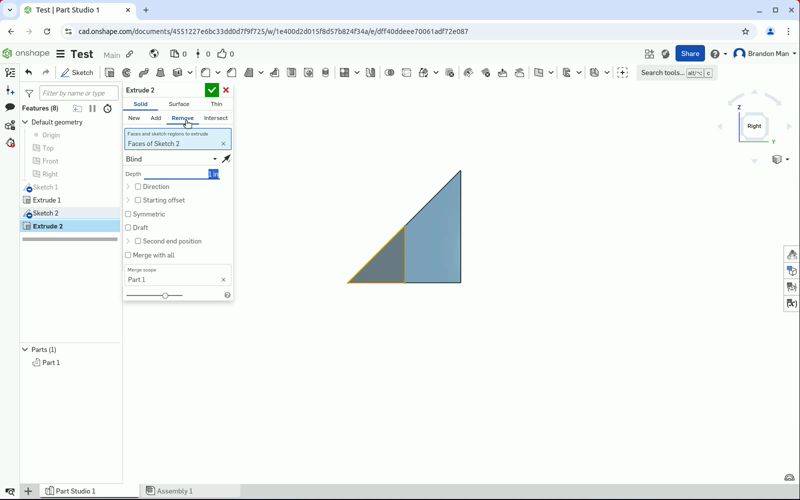
text(-23.108)
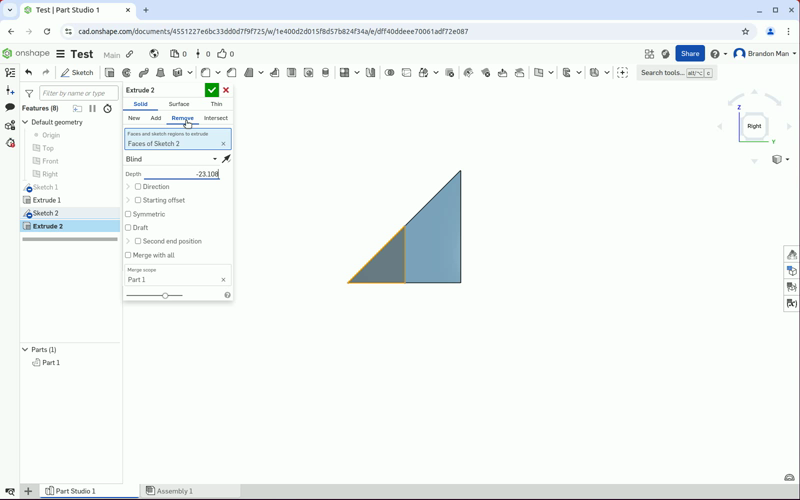
key(tab, 3)
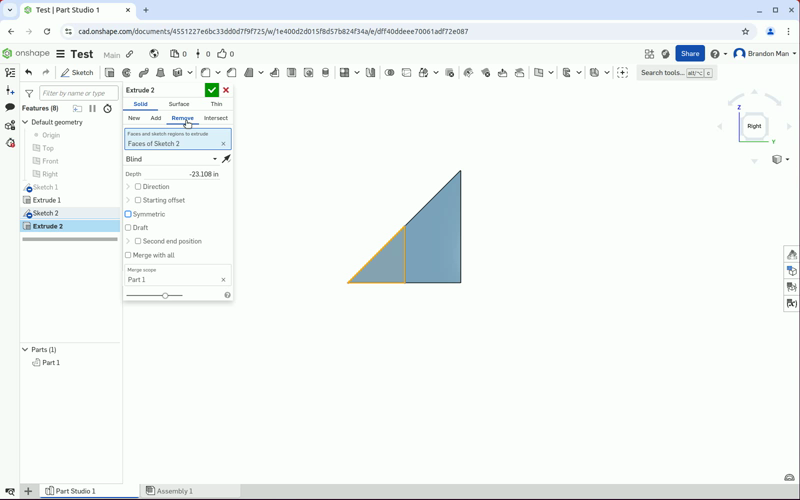
key(space)
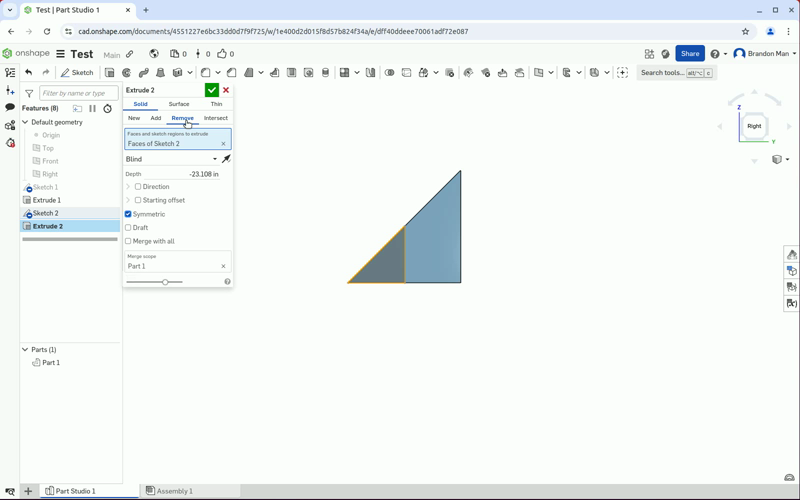
key(tab, 2)
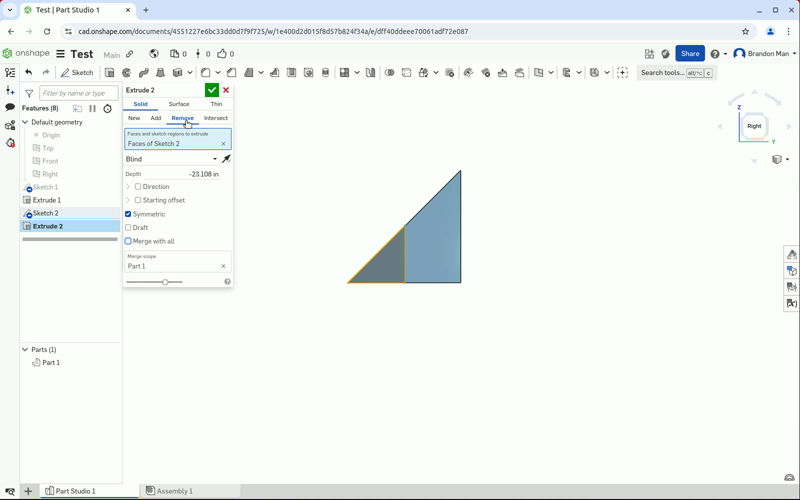
key(space)
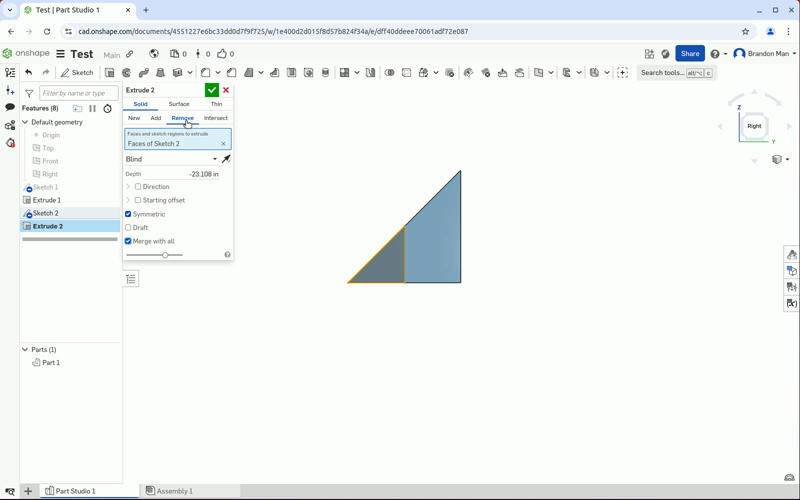
key(enter)
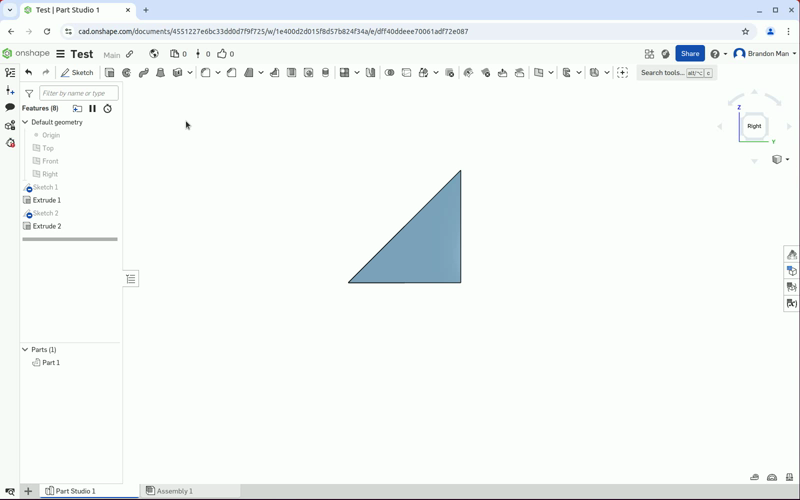
key(shift+h)
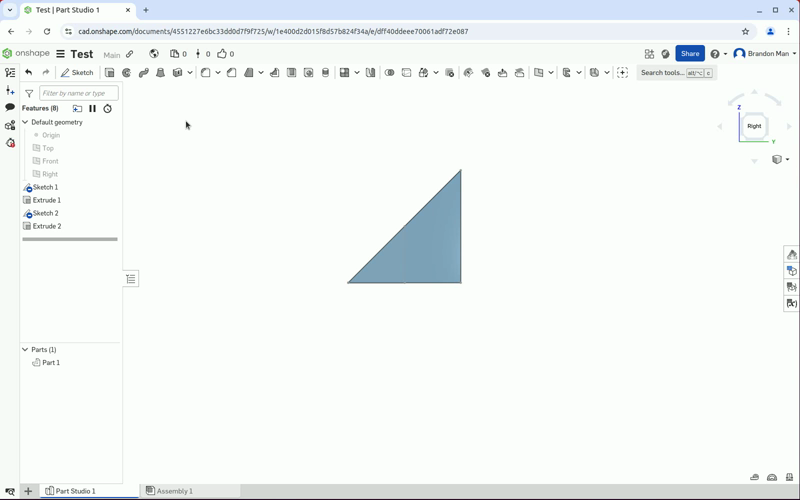
key(shift+h)
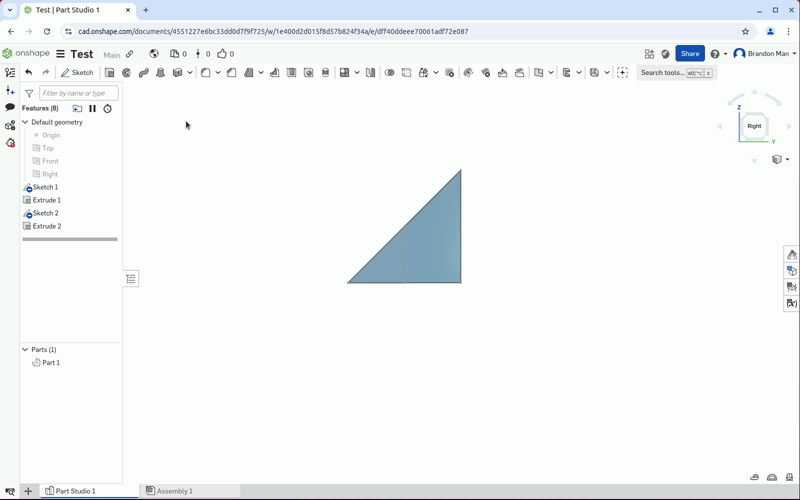
key(shift+7)
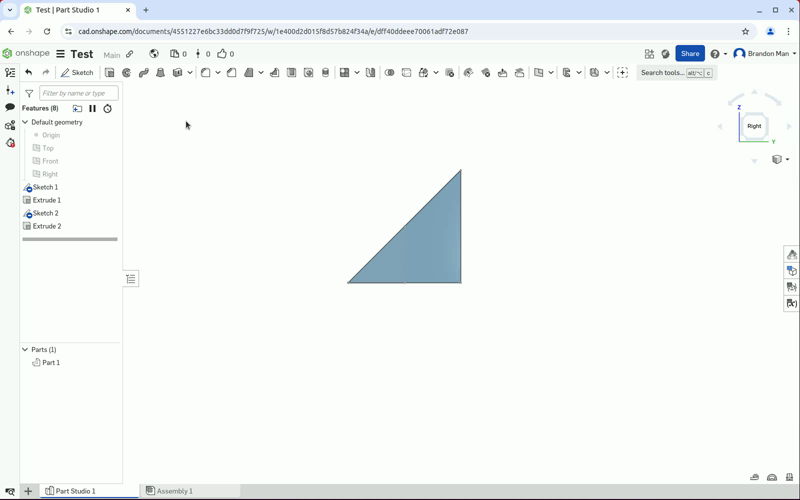
key(right, 2)
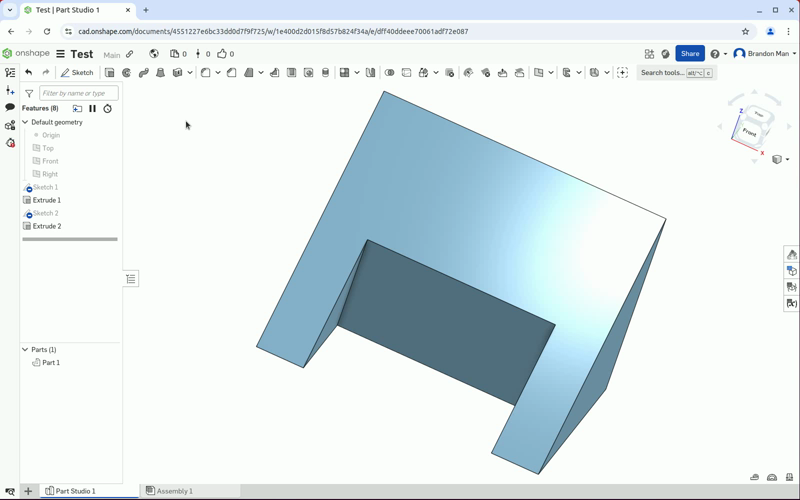
key(down, 2)
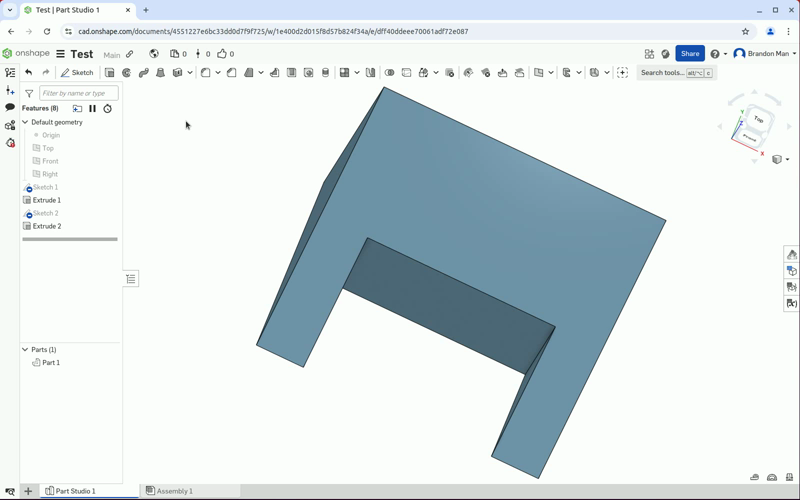
key(up, 2)
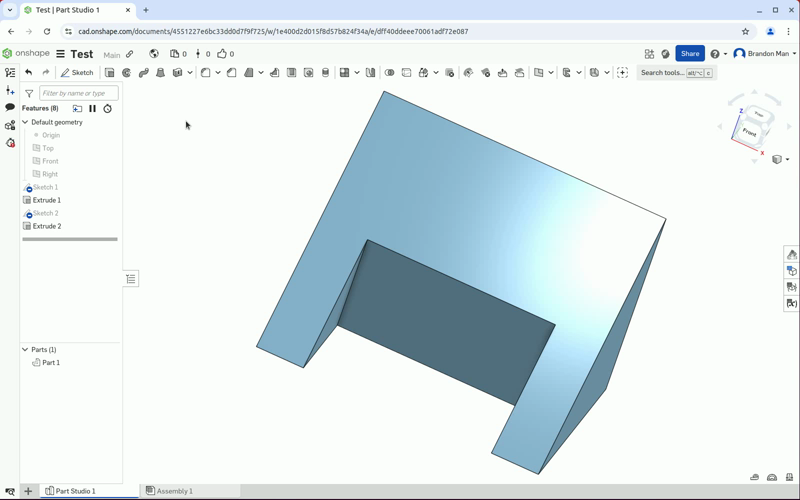
key(left, 2)
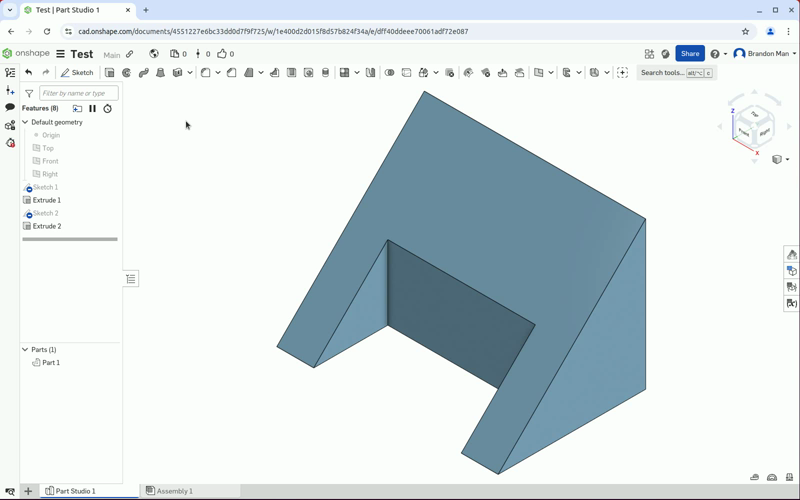
mouse_move(73, 189)
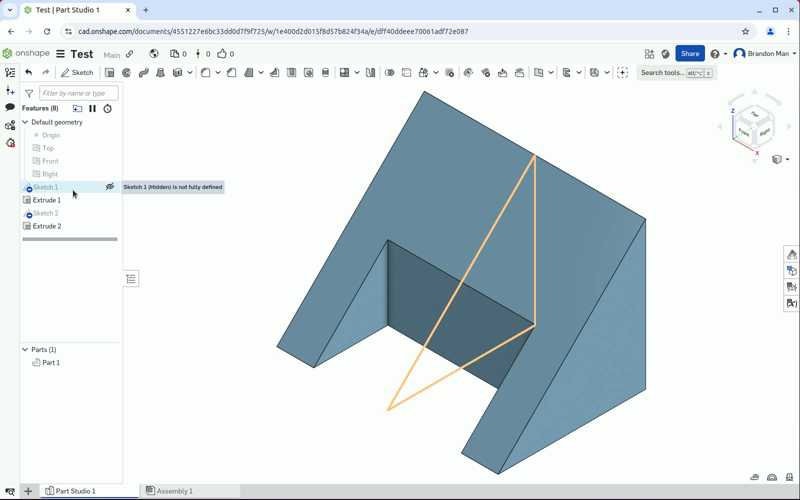
click(73, 189)